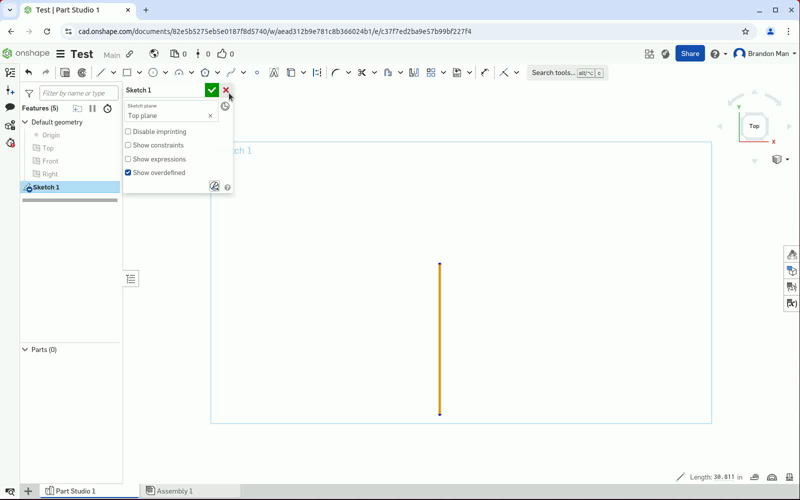
key(shift+h)
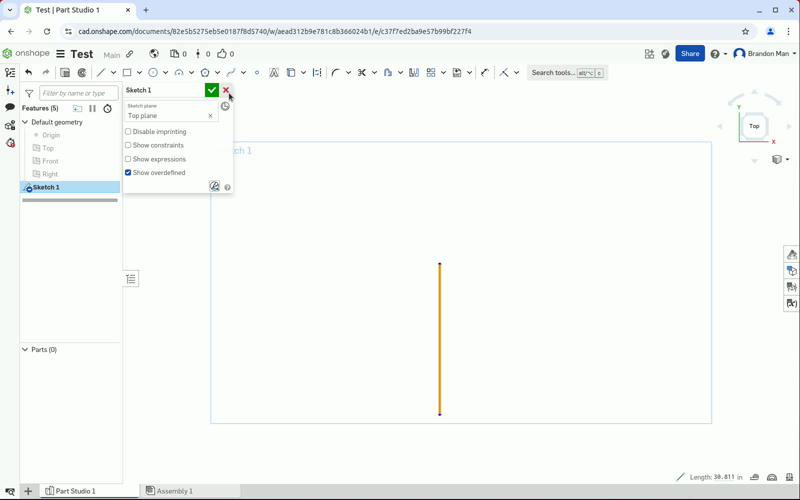
key(shift+s)
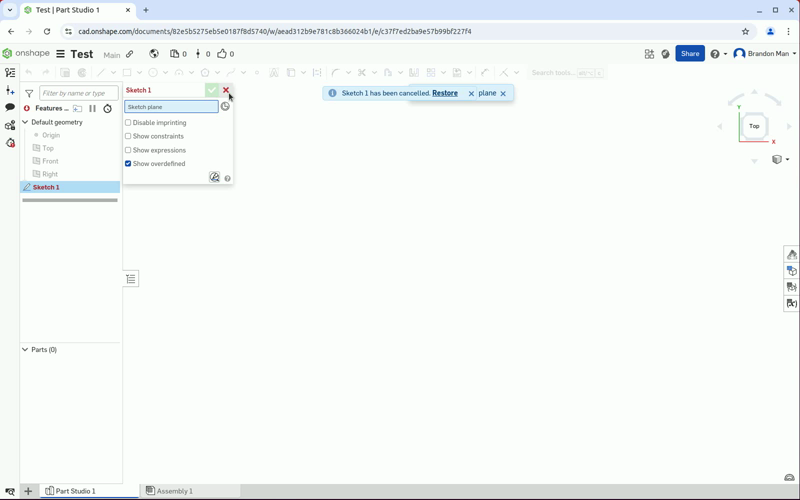
mouse_move(73, 150)
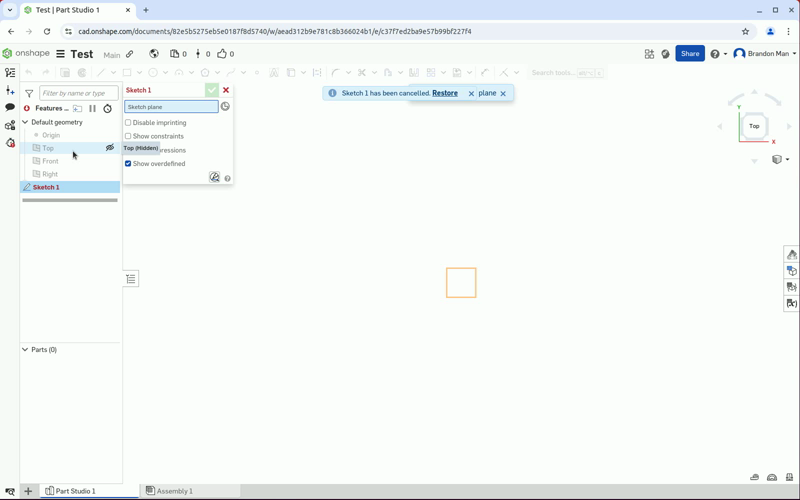
click(73, 150)
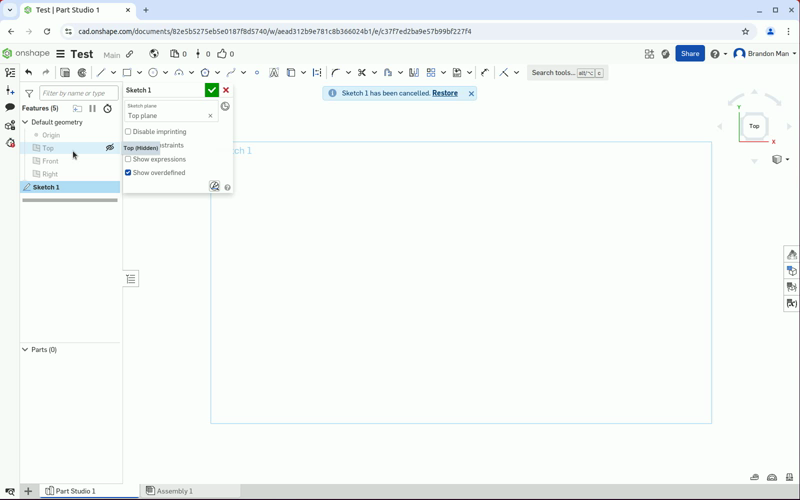
mouse_move(73, 352)
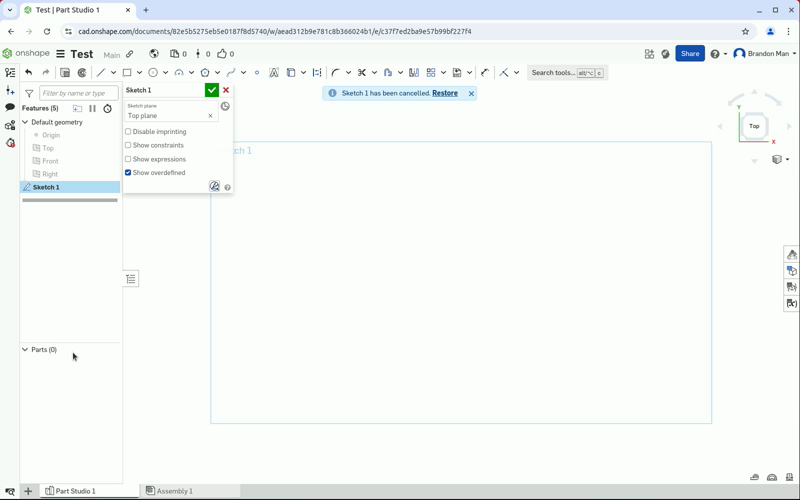
key(y)
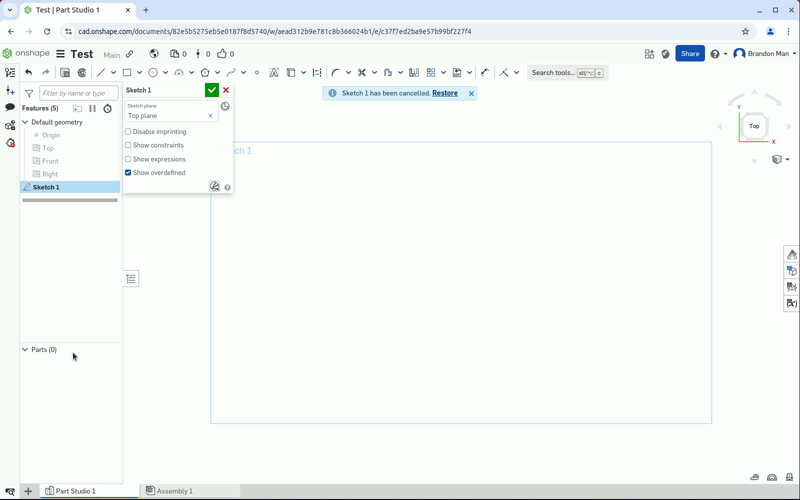
key(c)
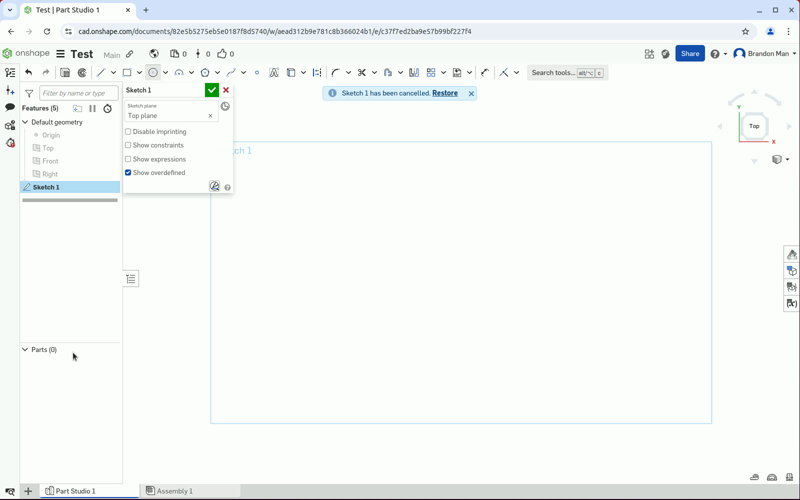
key_down(shift)
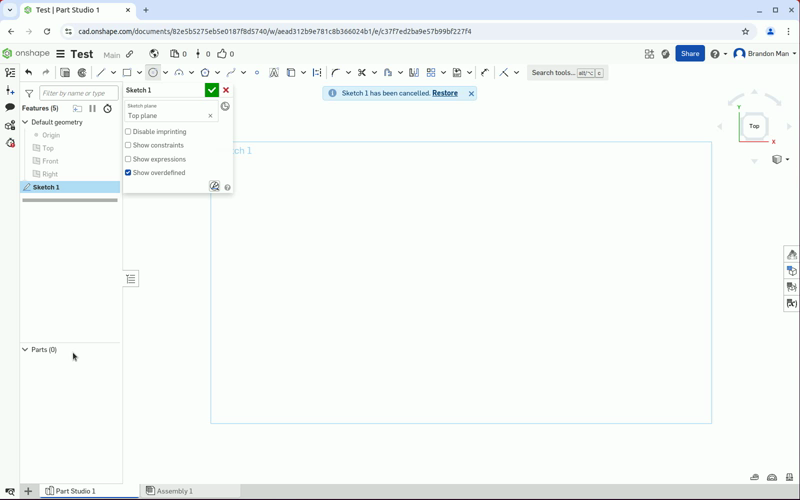
mouse_move(420, 250)
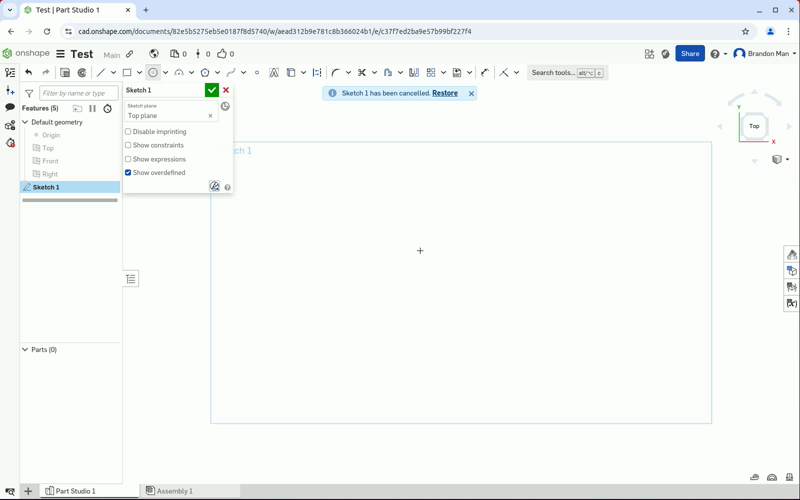
click(420, 250)
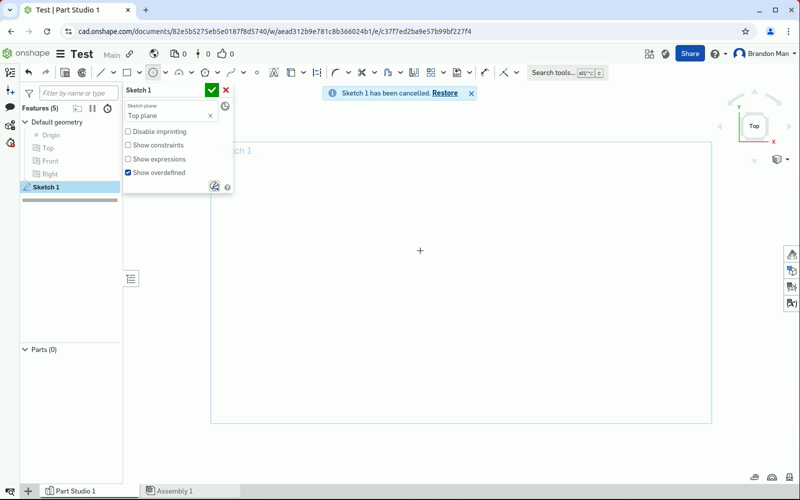
key_up(shift)
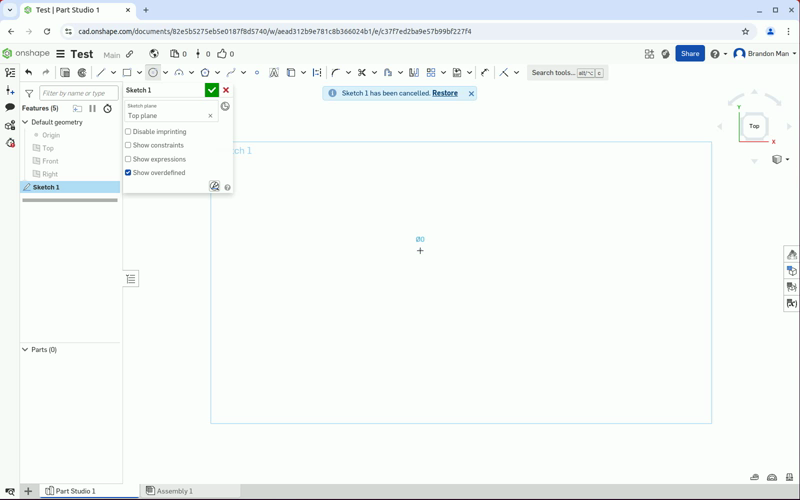
mouse_move(492, 250)
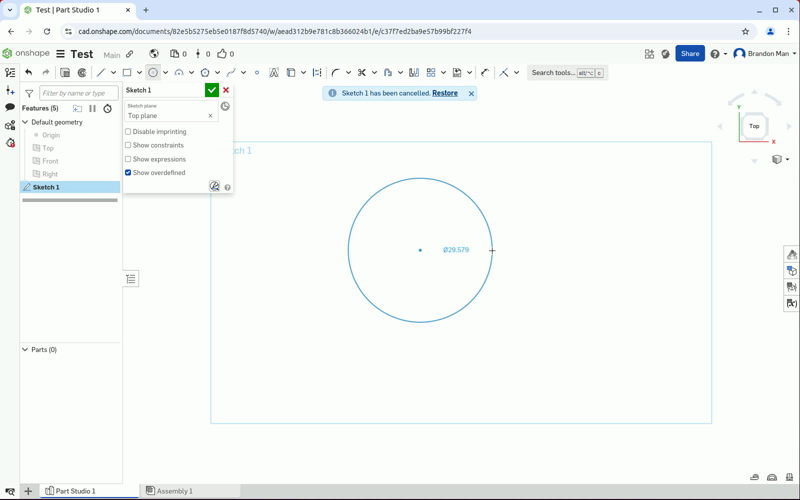
click(492, 250)
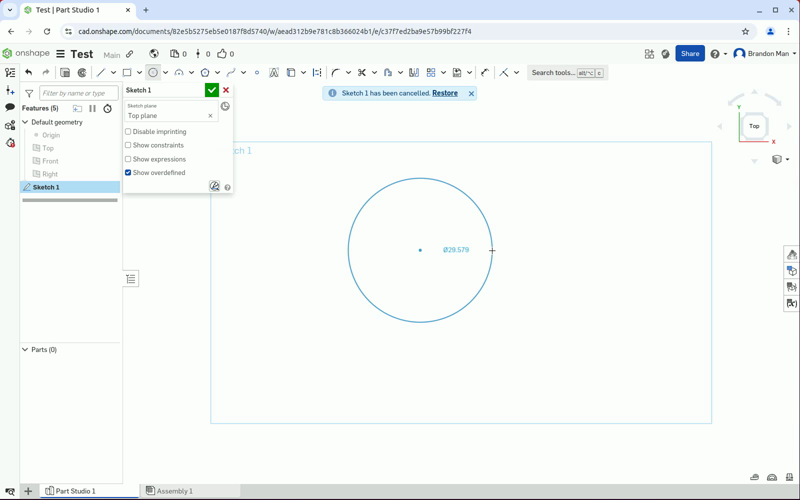
key(esc)
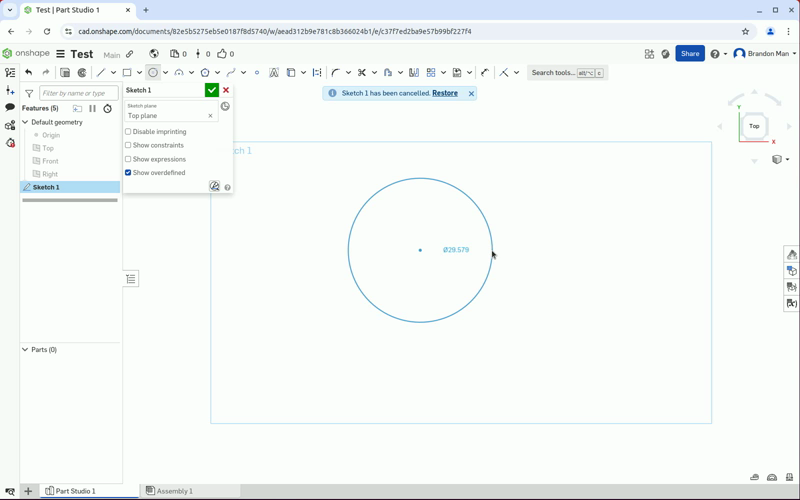
mouse_move(405, 212)
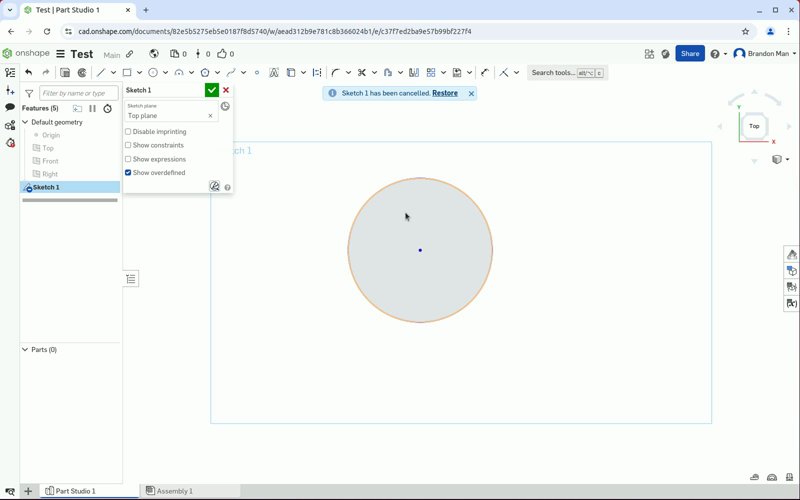
click(405, 212)
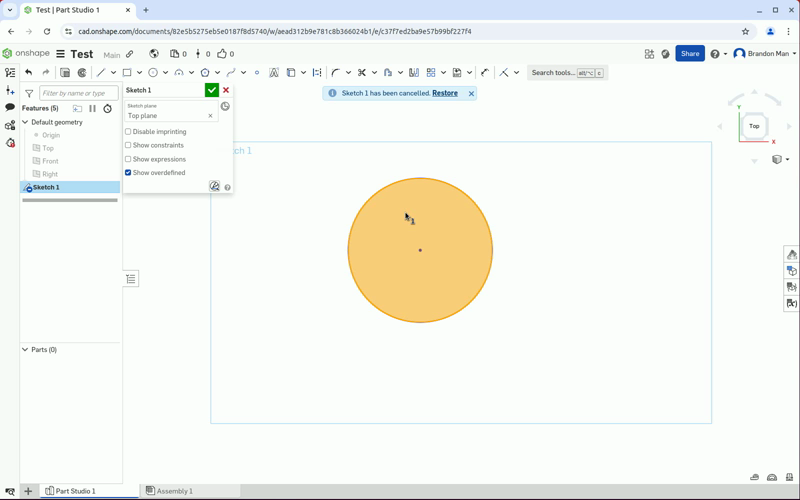
mouse_move(73, 352)
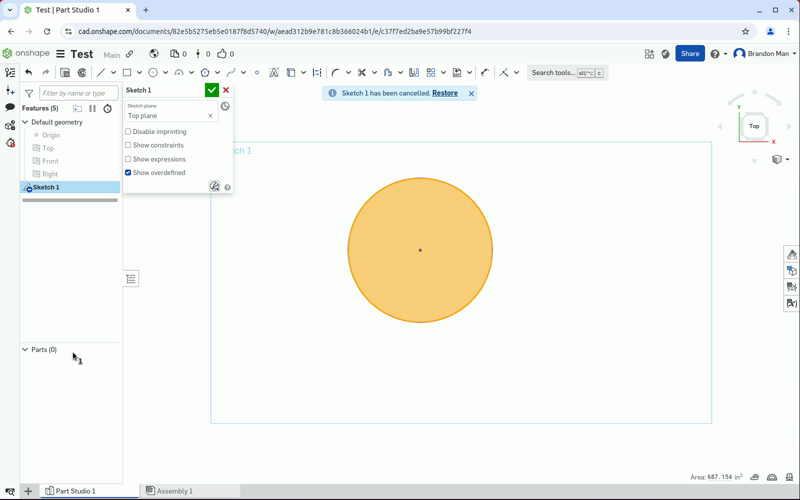
key(shift+y)
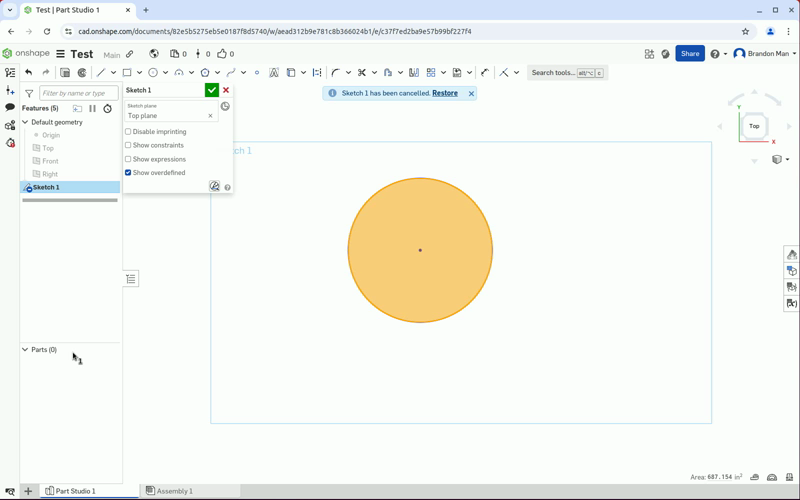
key(shift+e)
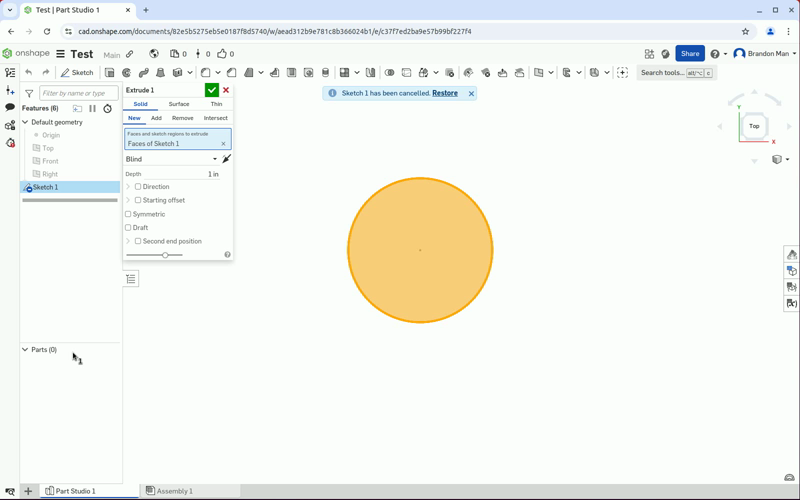
mouse_move(143, 106)
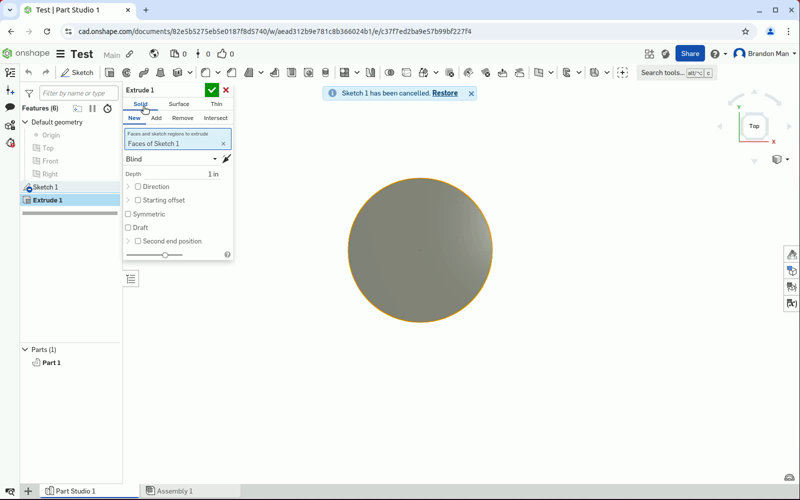
click(143, 106)
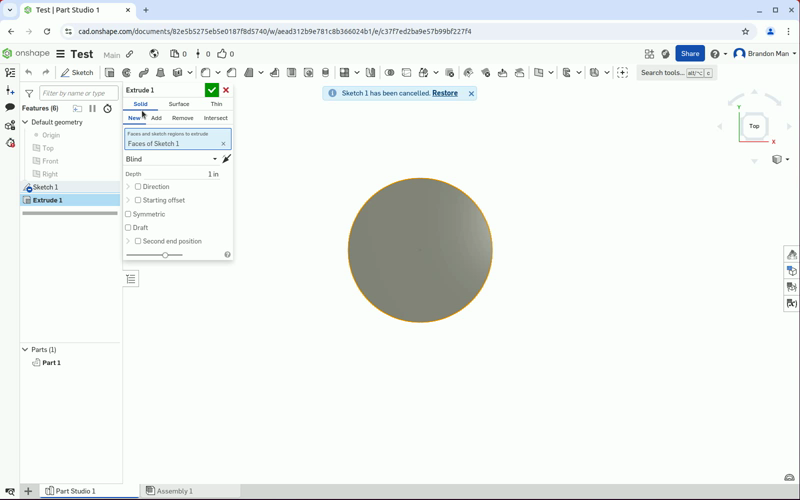
mouse_move(137, 120)
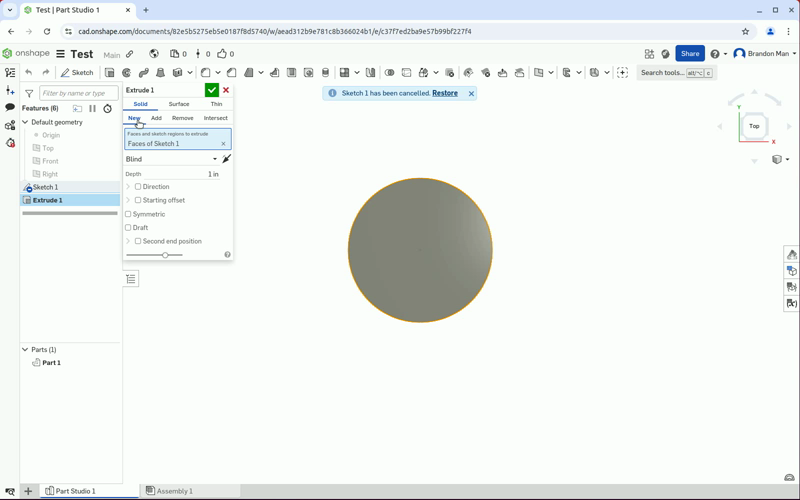
click(137, 120)
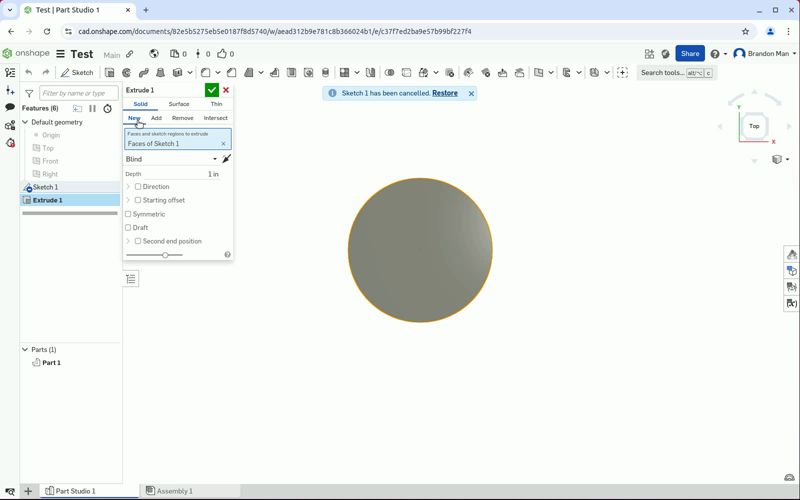
key(tab, 4)
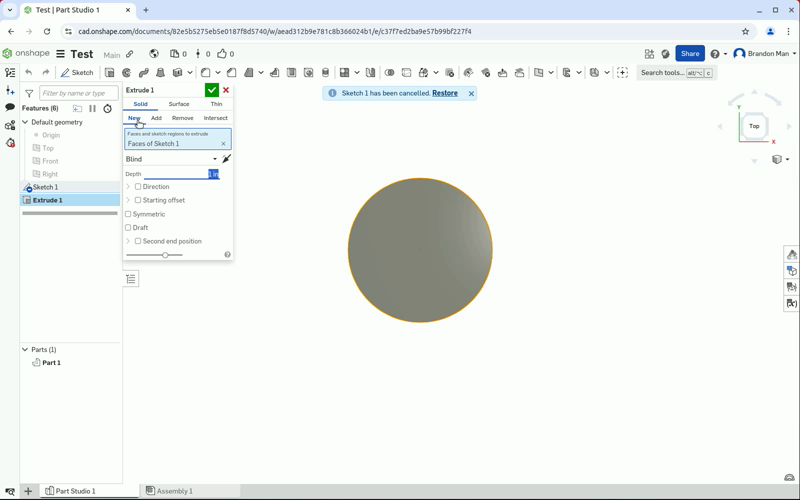
text(4.092)
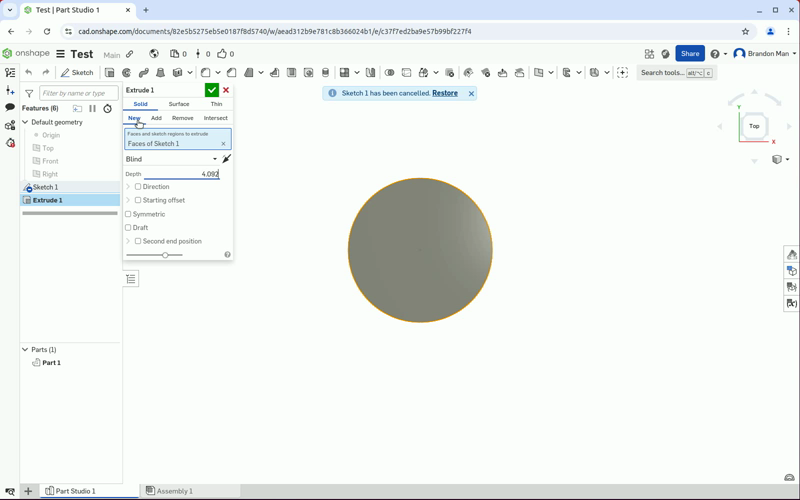
key(enter)
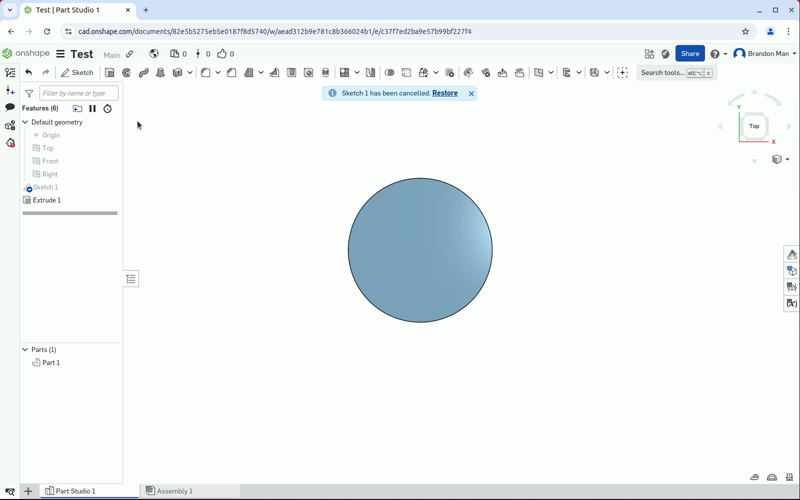
key(shift+h)
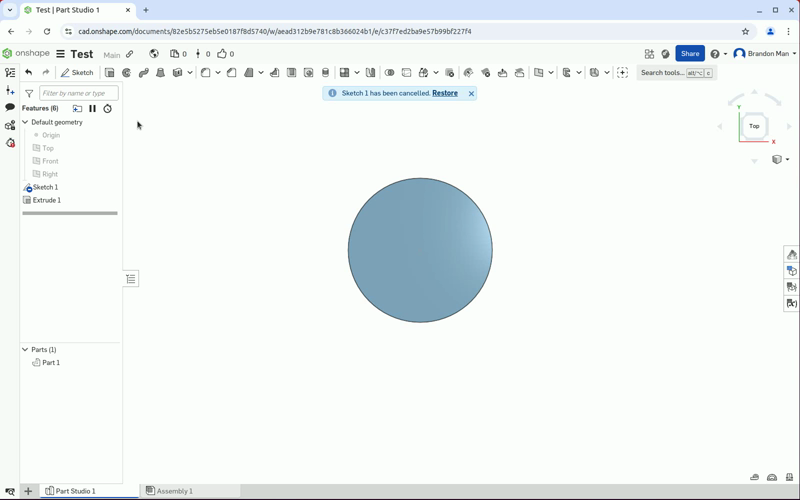
key(shift+h)
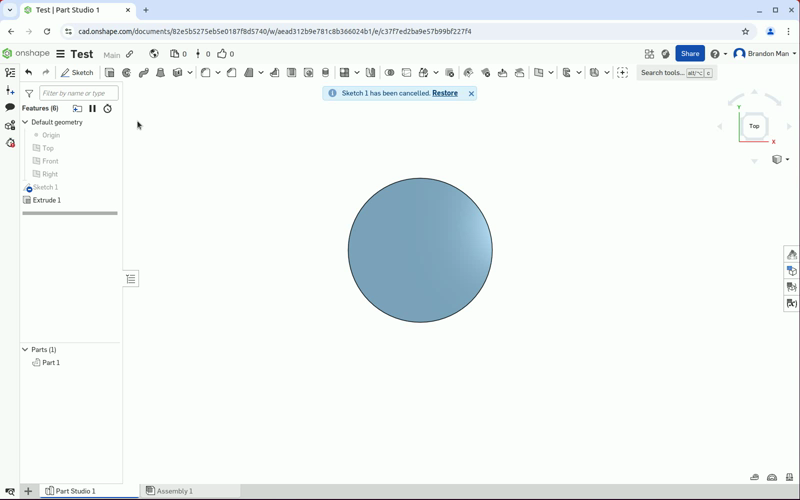
mouse_move(73, 189)
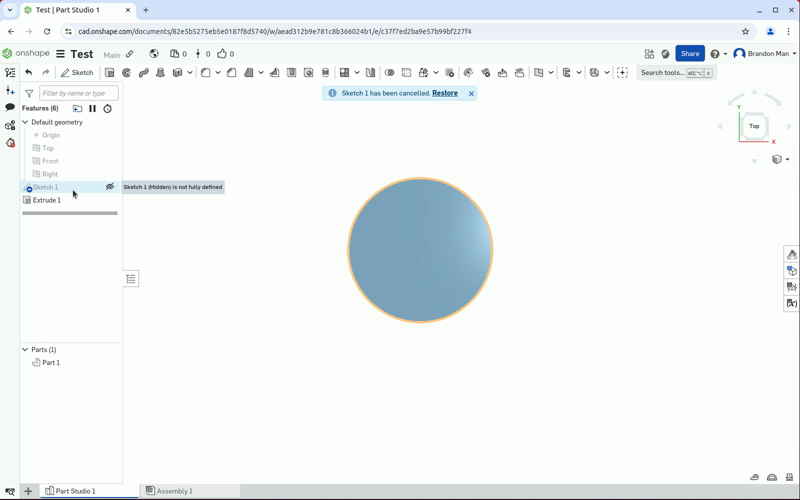
click(73, 189)
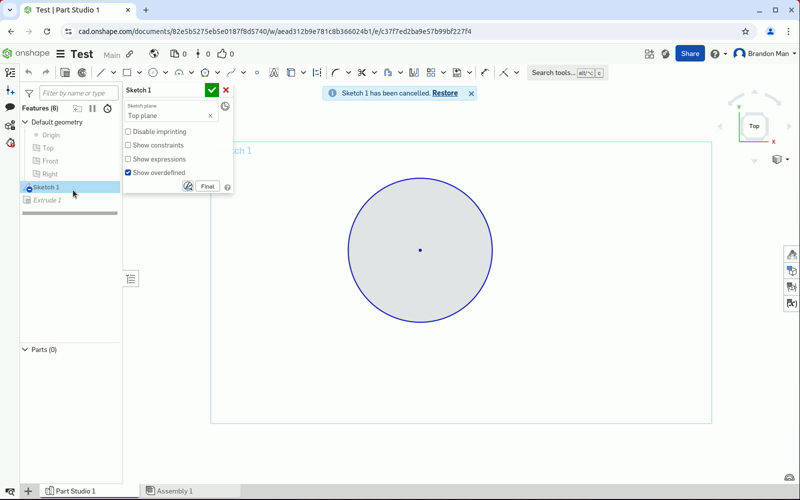
mouse_move(229, 92)
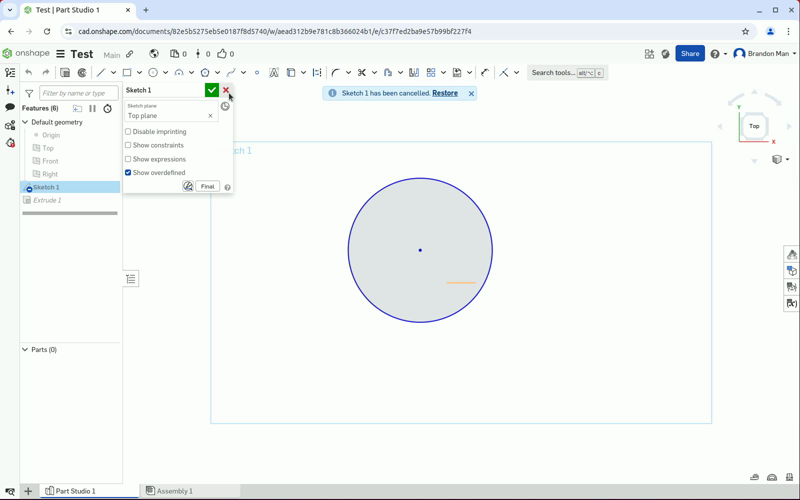
click(229, 92)
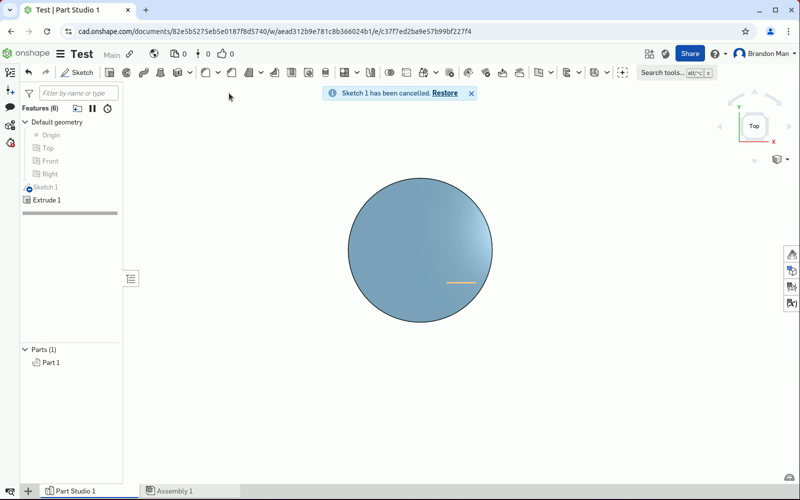
mouse_move(541, 75)
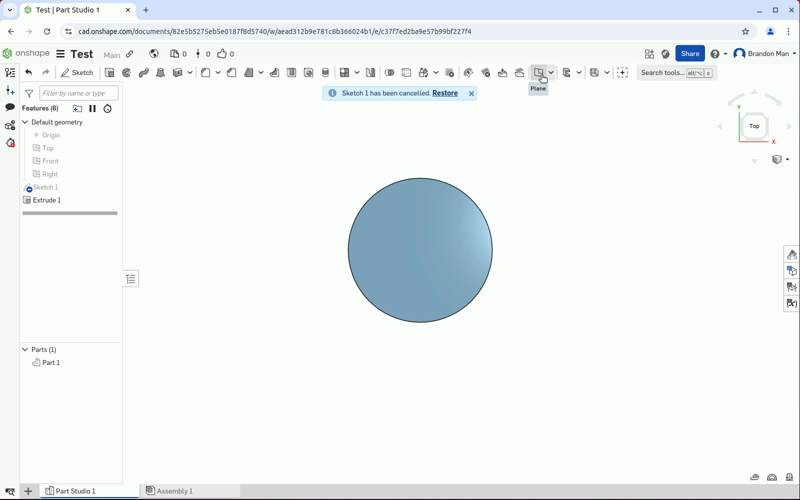
click(541, 75)
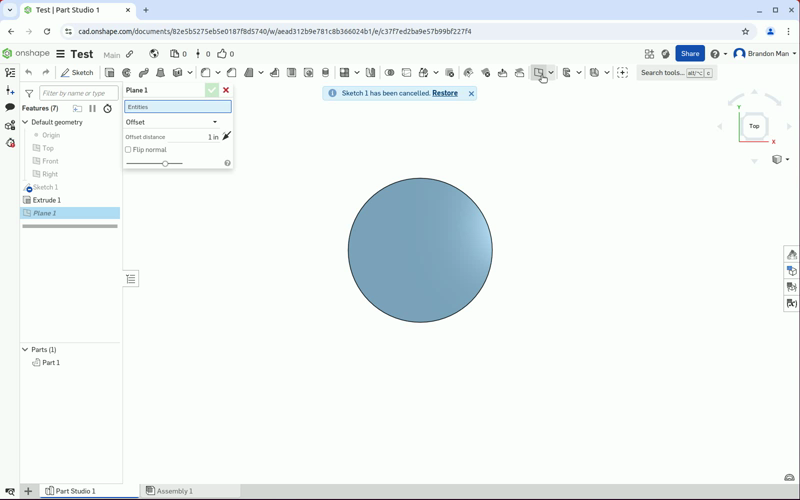
mouse_move(73, 150)
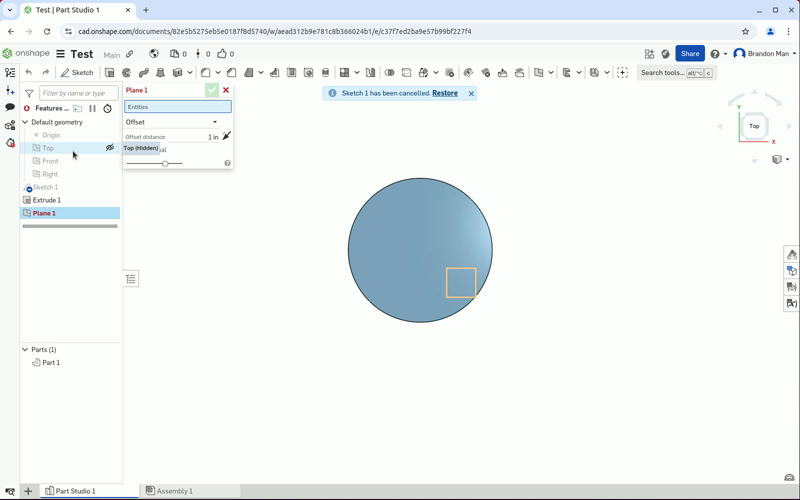
click(73, 150)
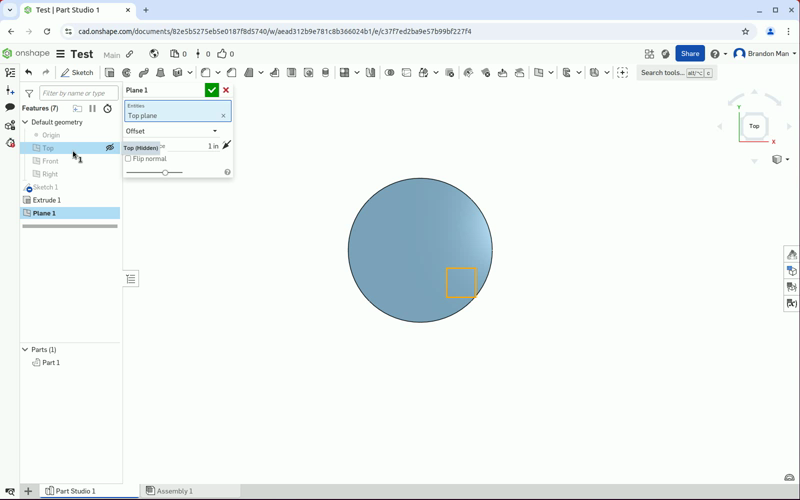
key(tab, 2)
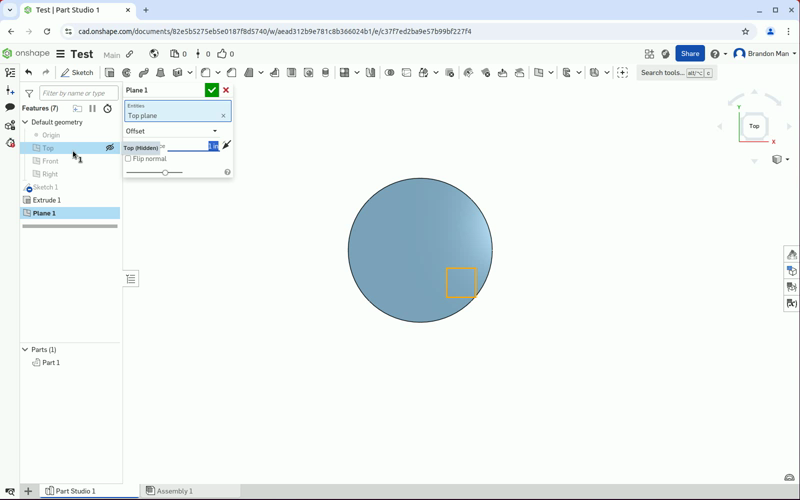
text(4.098)
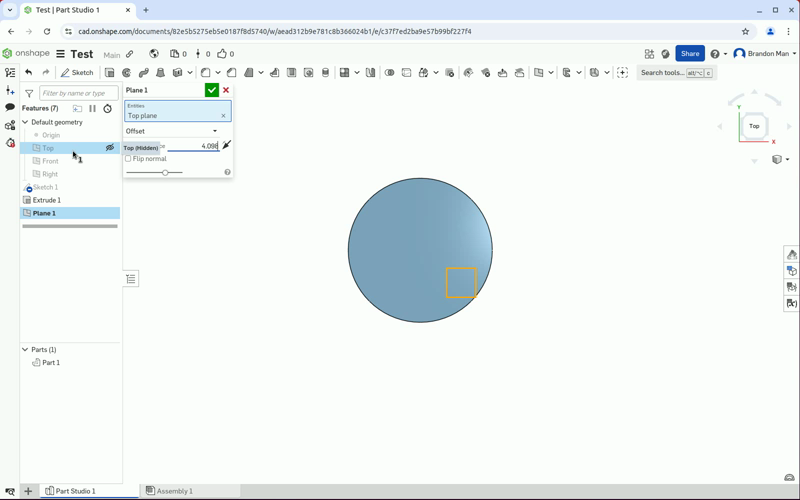
key(enter, 2)
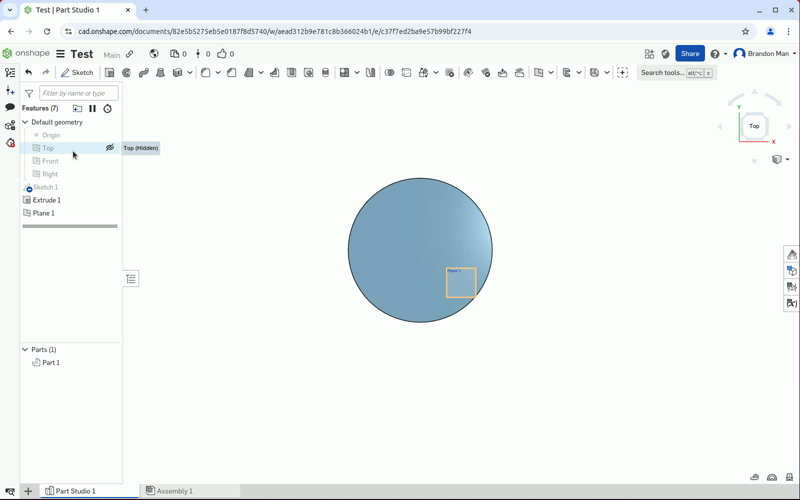
key(shift+s)
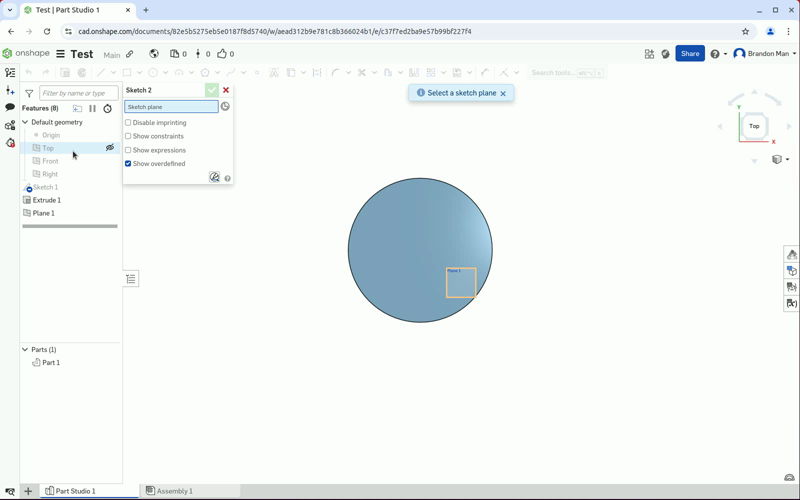
mouse_move(73, 215)
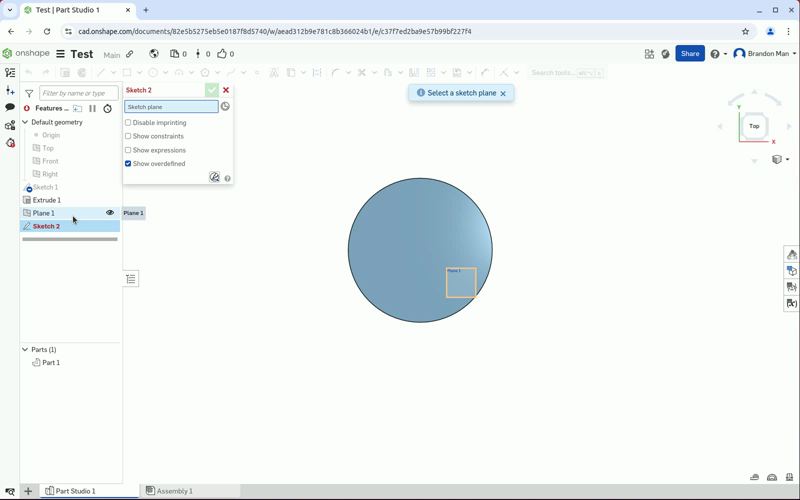
click(73, 215)
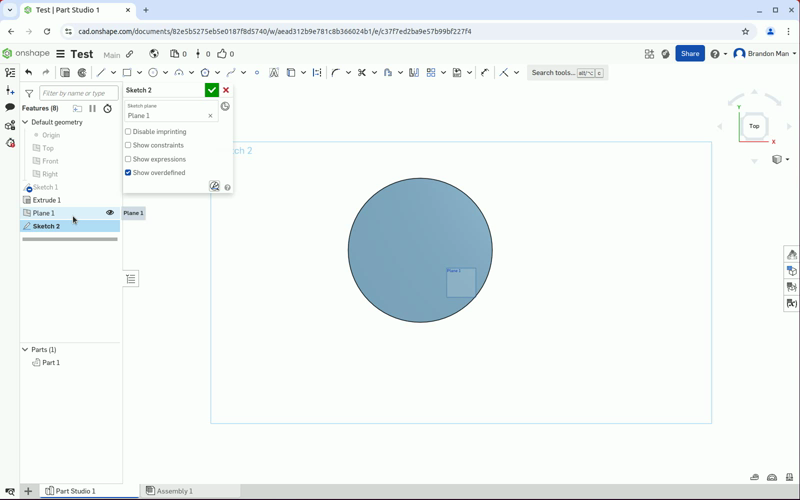
mouse_move(73, 352)
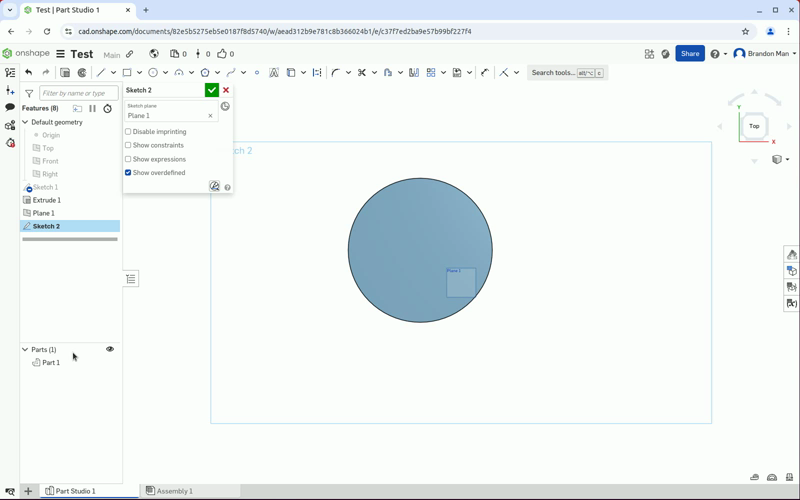
key(y)
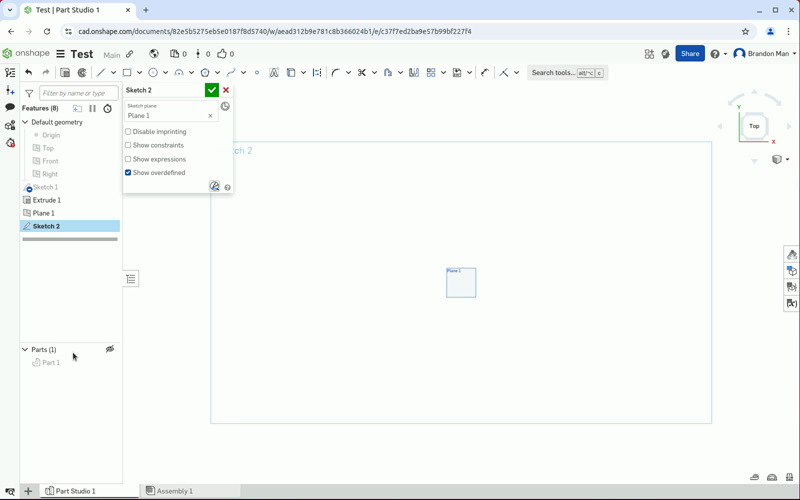
key(c)
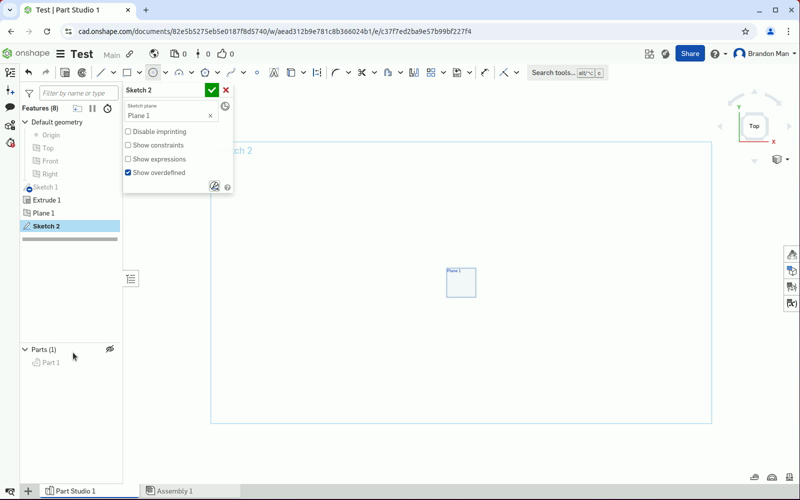
key_down(shift)
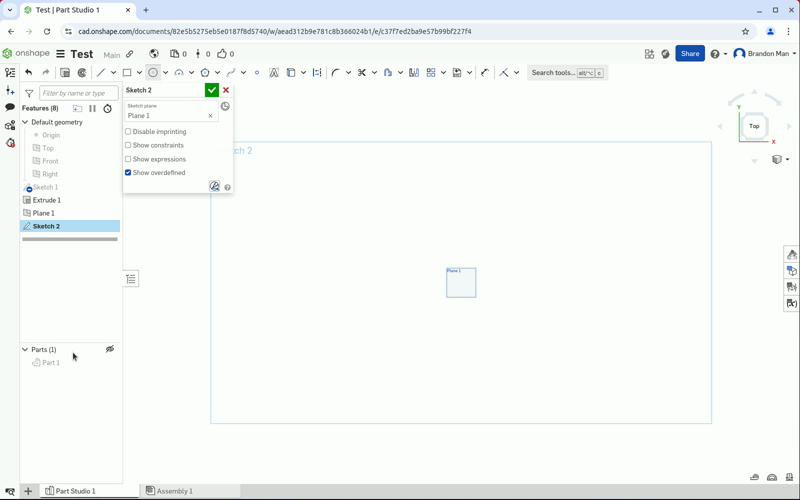
mouse_move(431, 241)
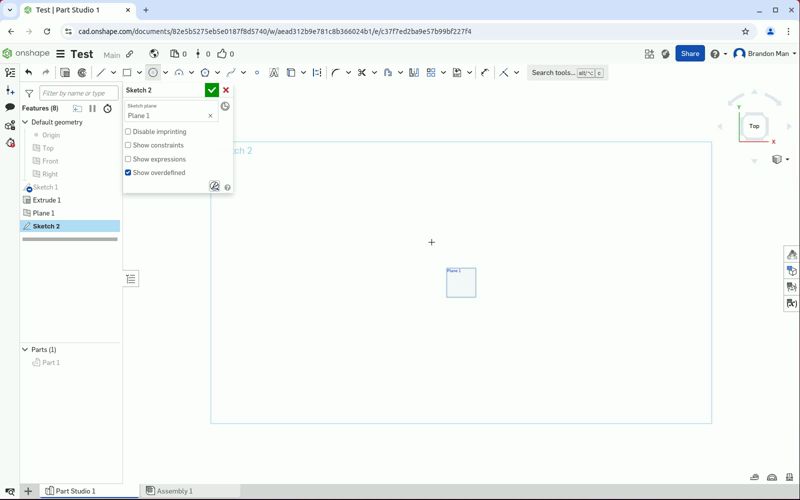
click(431, 241)
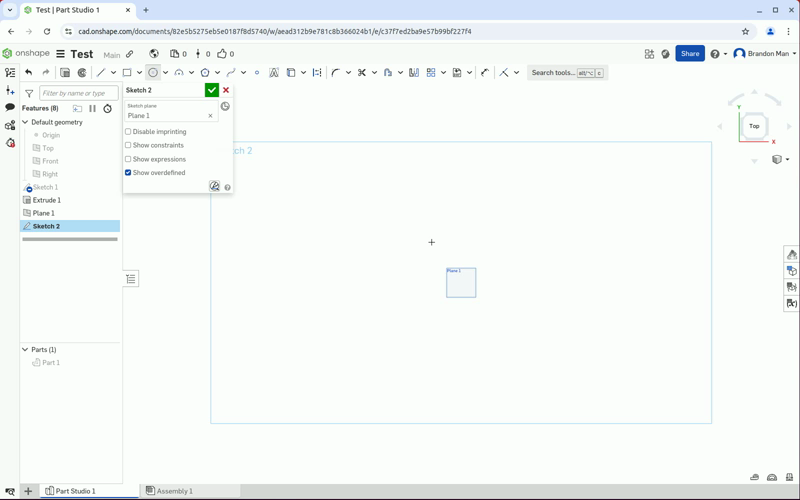
key_up(shift)
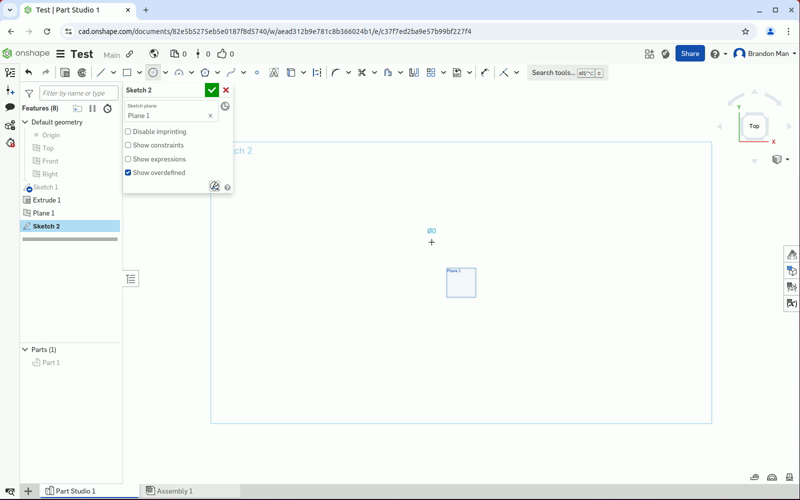
mouse_move(447, 241)
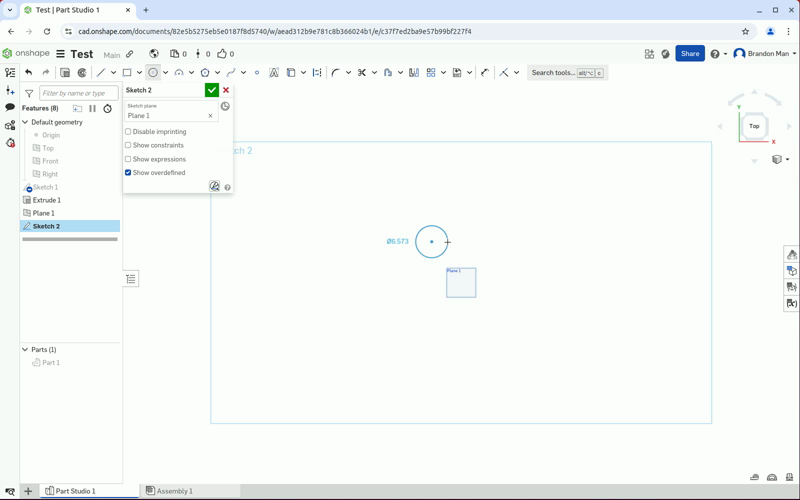
click(447, 241)
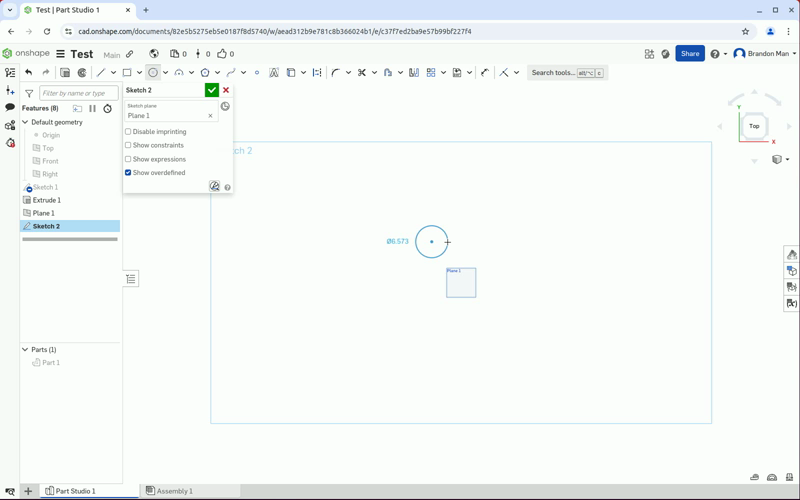
key(esc)
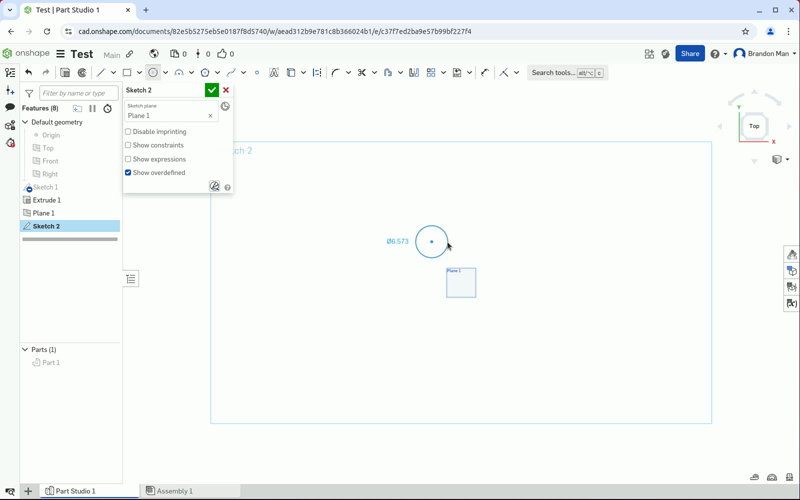
mouse_move(427, 245)
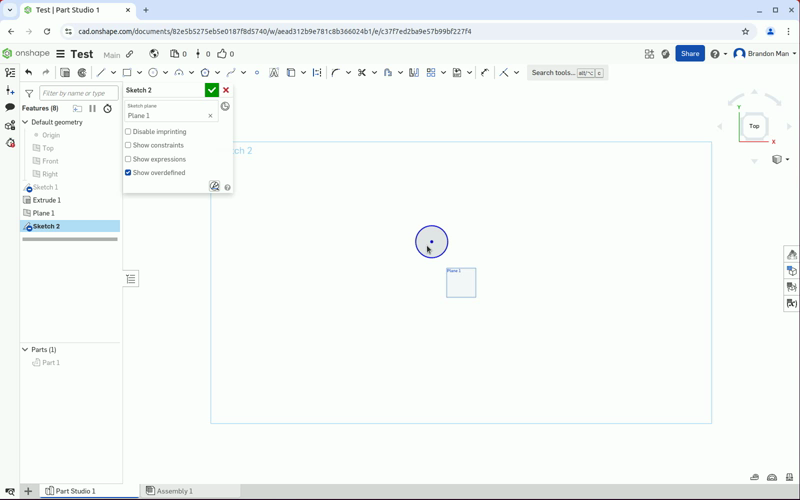
scroll(6)
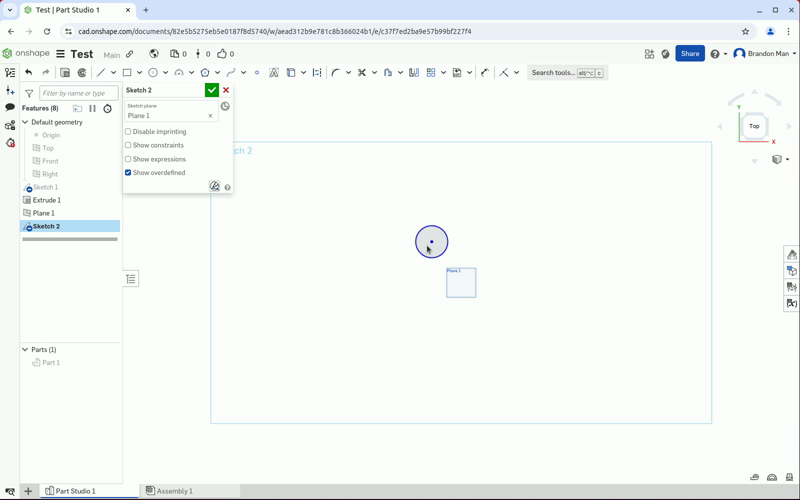
scroll(6)
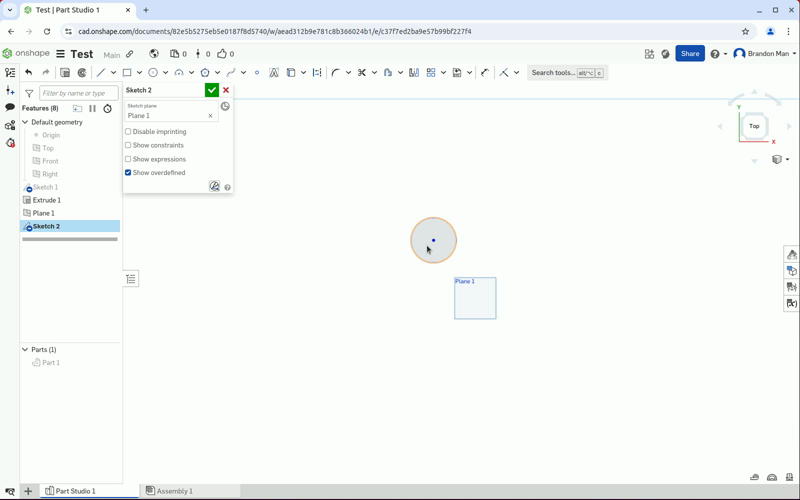
scroll(6)
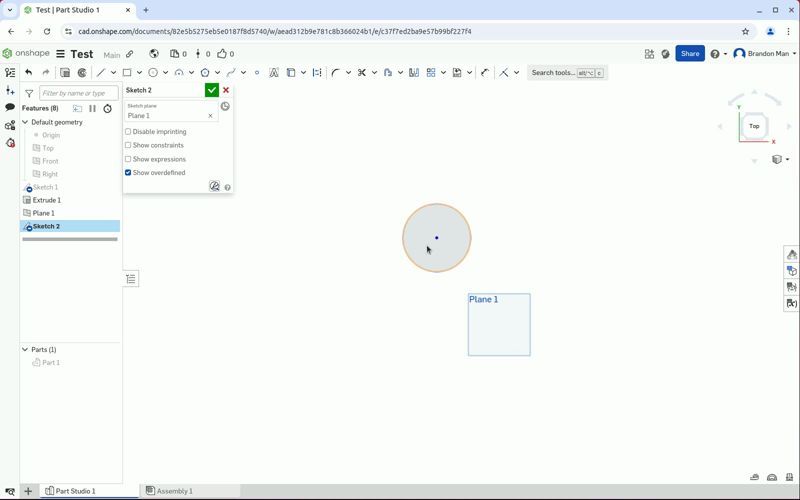
scroll(6)
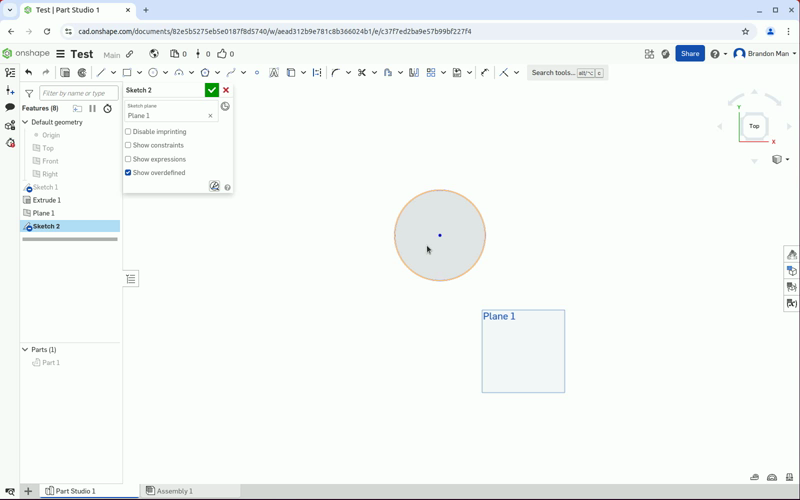
scroll(6)
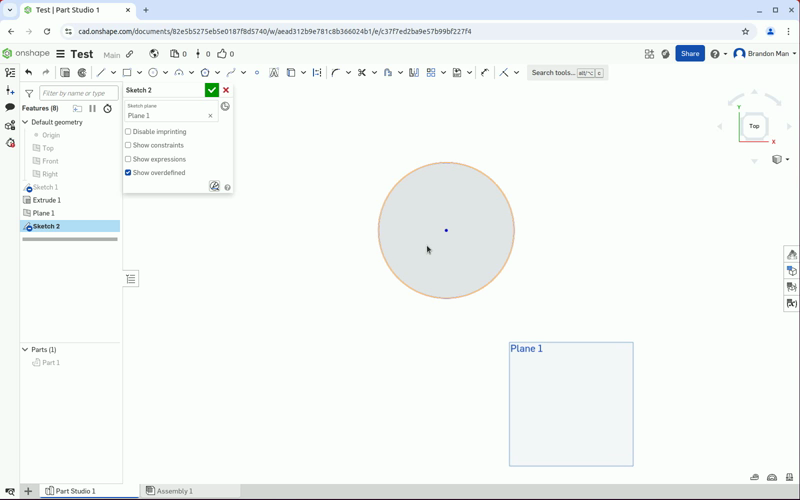
scroll(6)
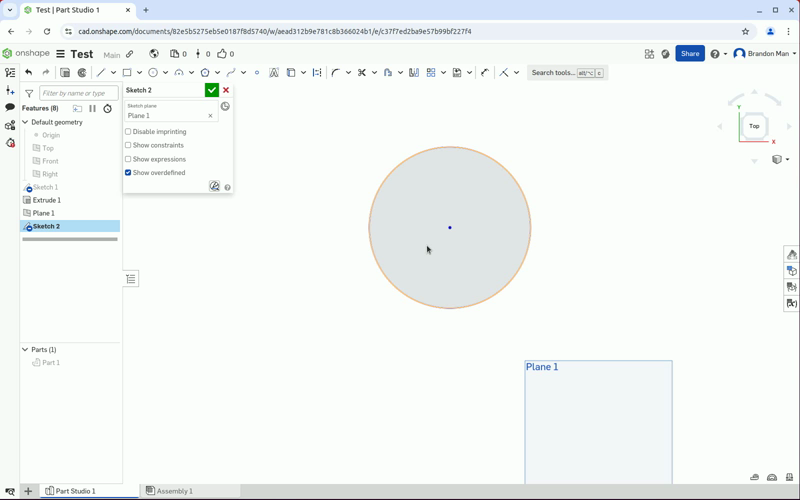
scroll(6)
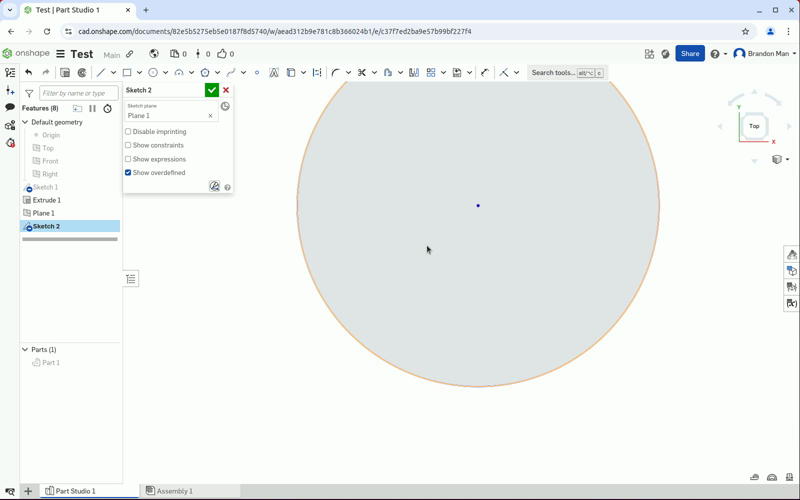
click(427, 245)
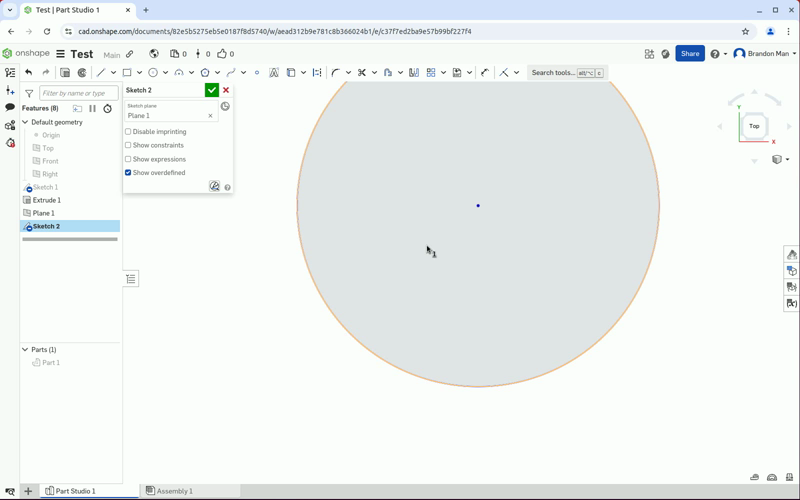
scroll(-6)
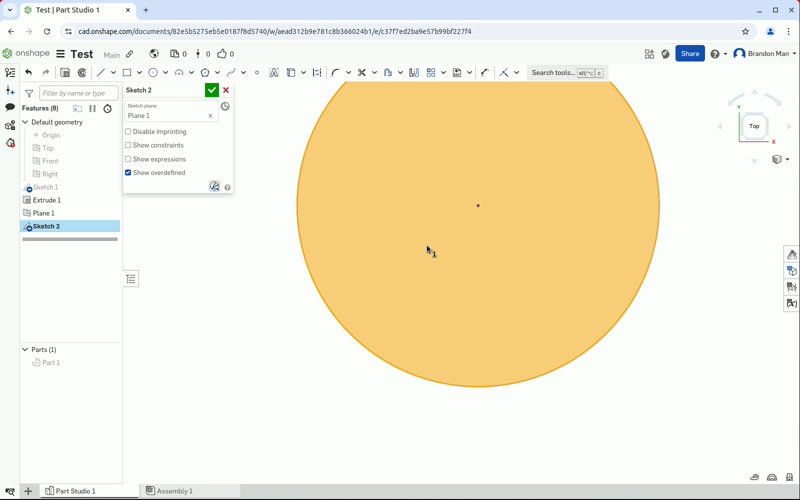
scroll(-6)
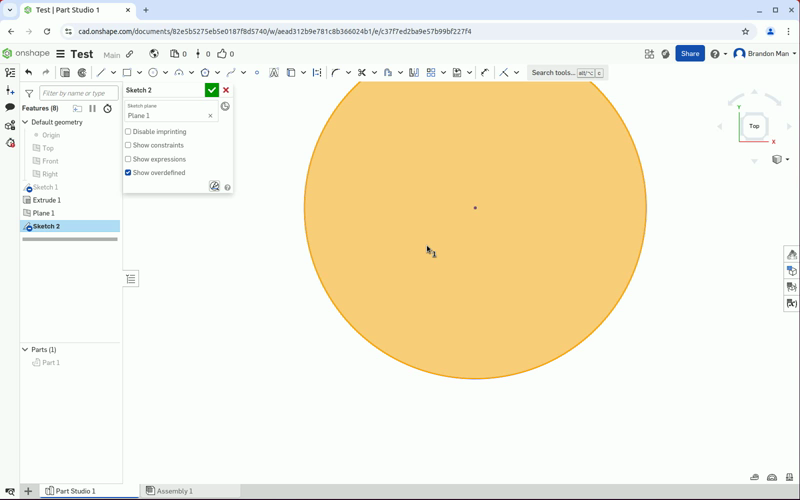
scroll(-6)
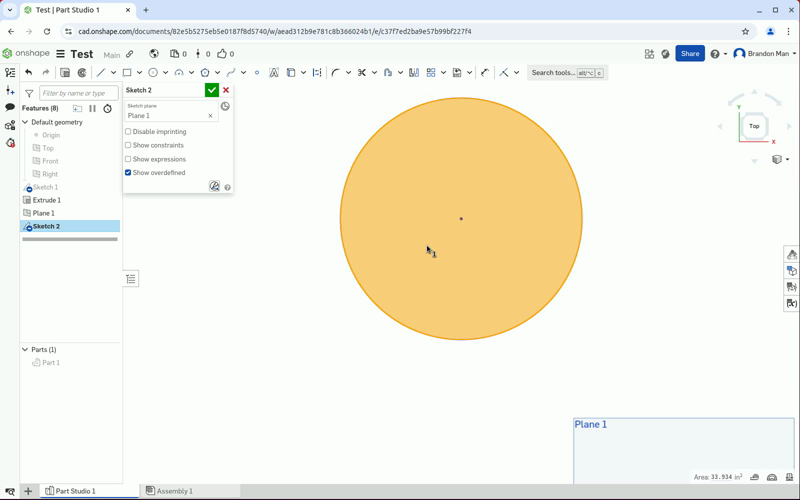
scroll(-6)
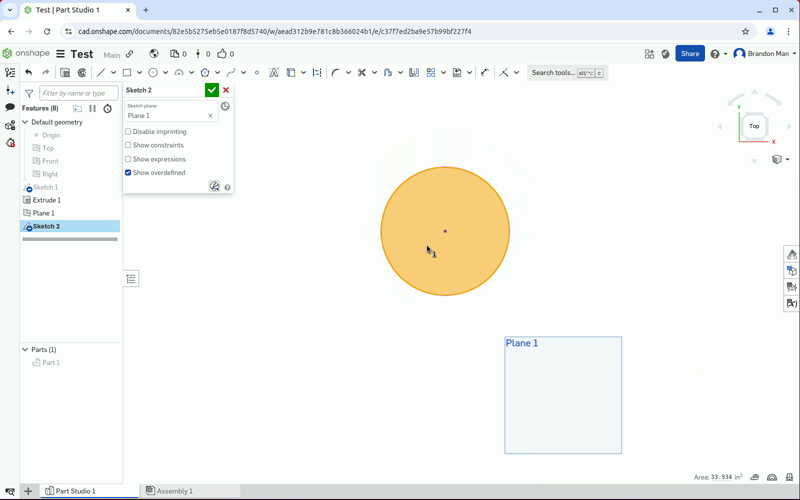
scroll(-6)
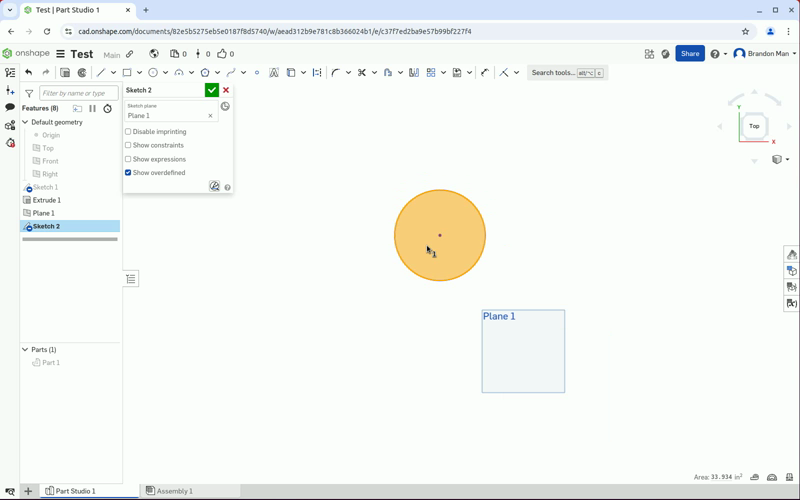
scroll(-6)
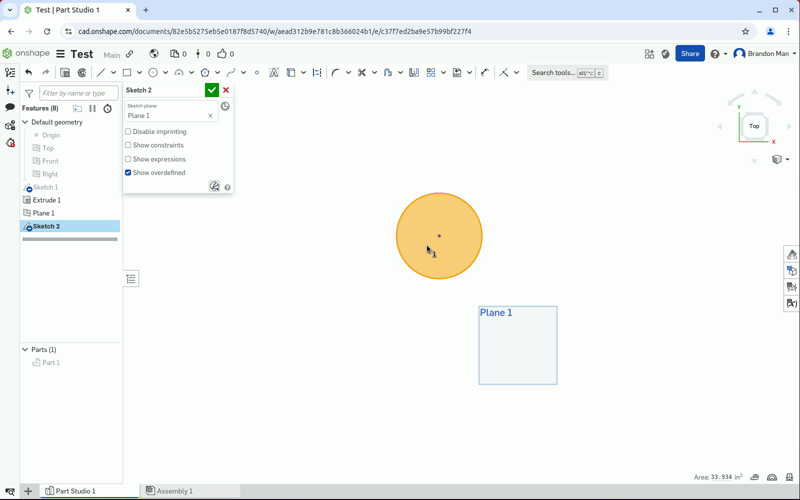
scroll(-6)
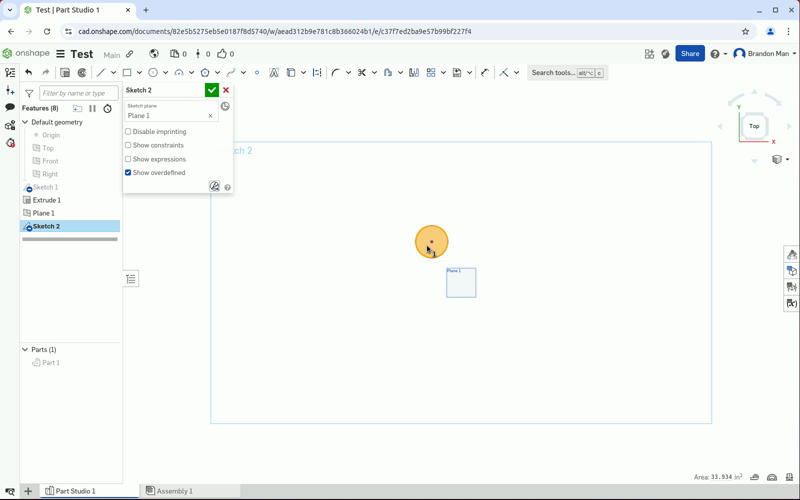
mouse_move(73, 352)
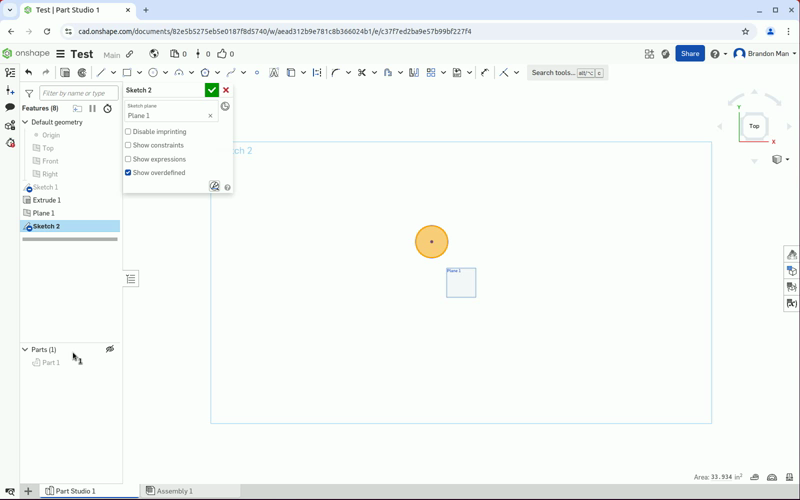
key(shift+y)
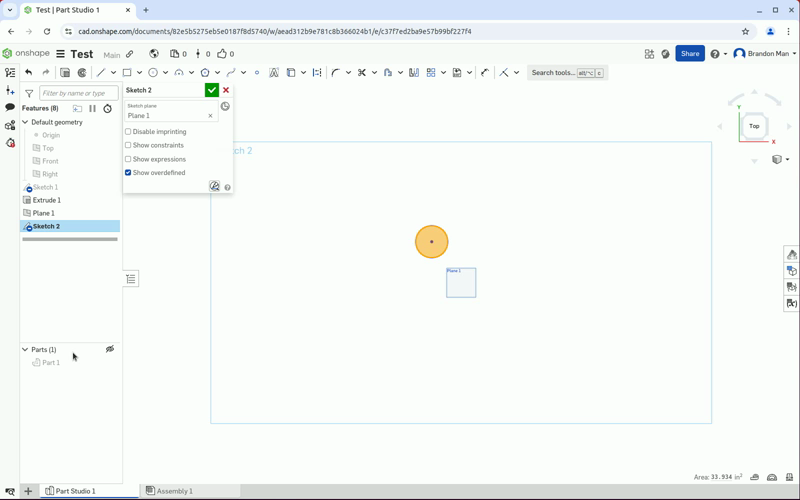
key(shift+e)
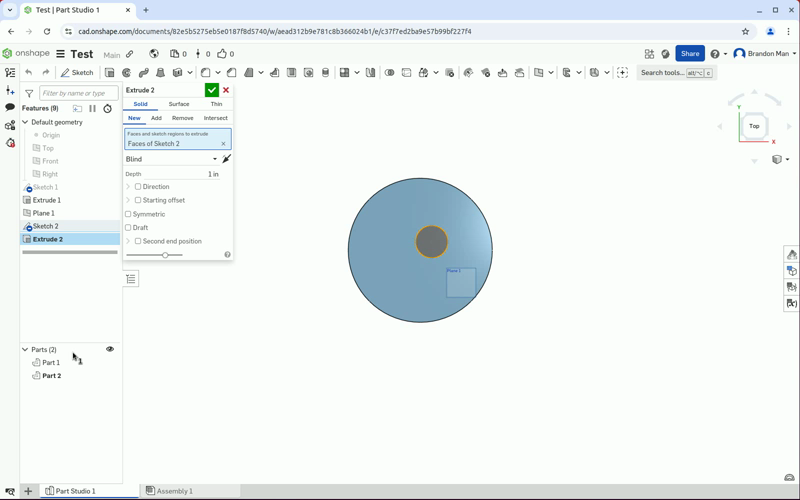
mouse_move(143, 106)
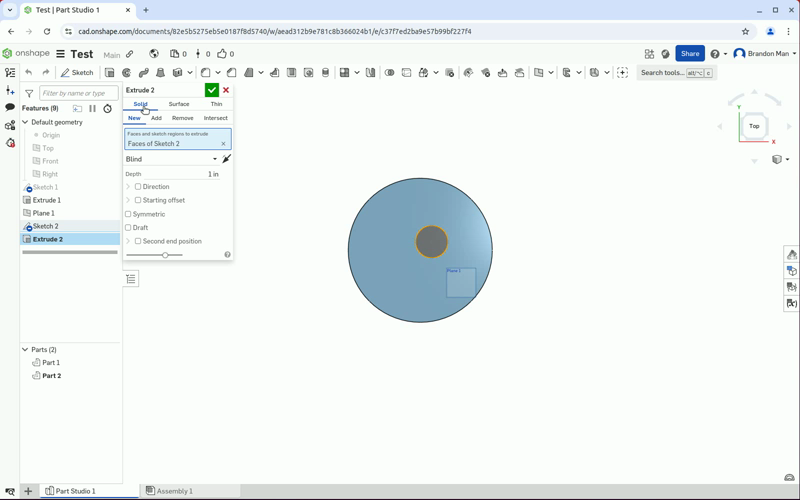
click(143, 106)
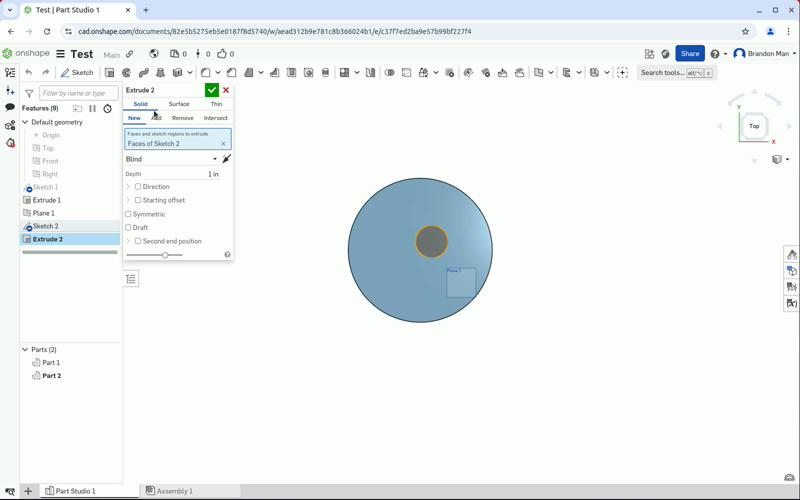
mouse_move(186, 120)
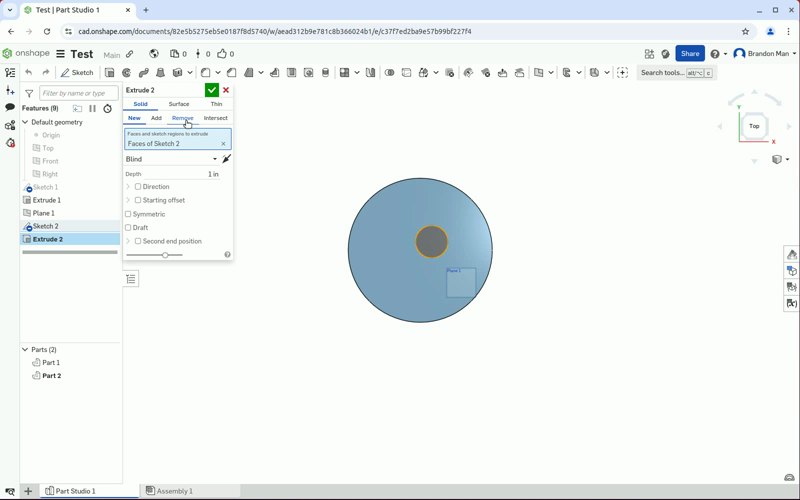
click(186, 120)
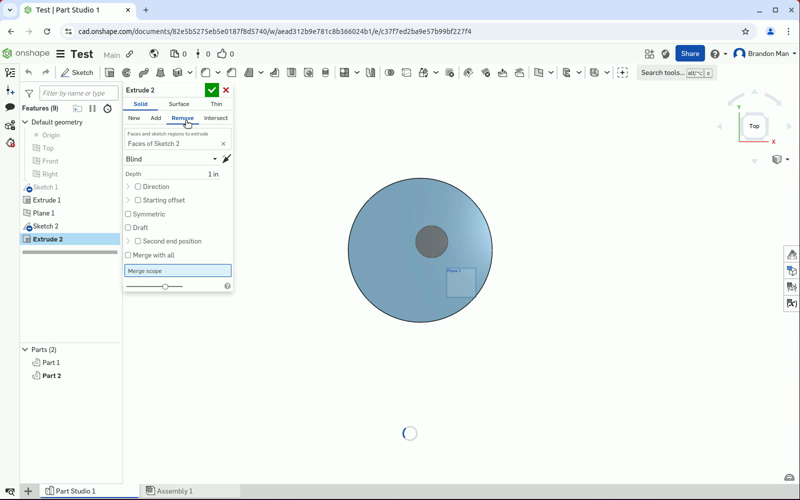
key(tab, 4)
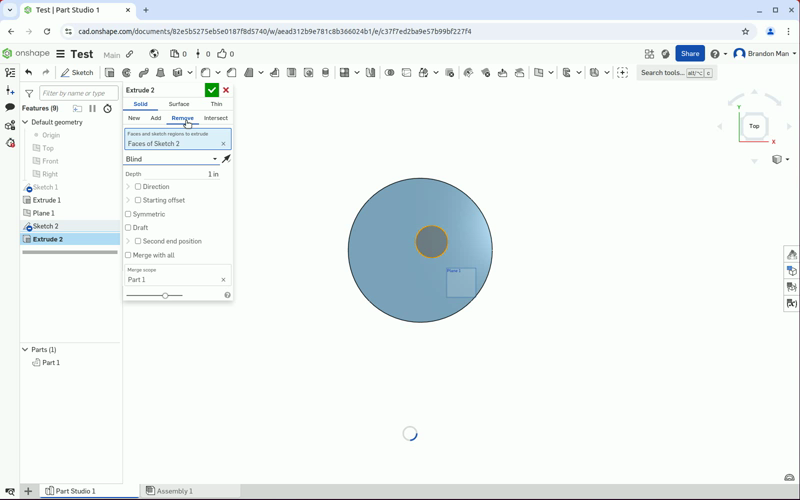
text(4.092)
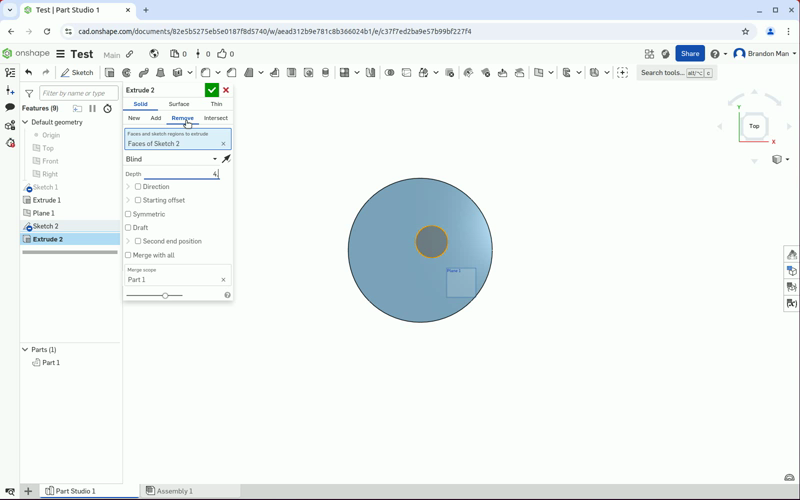
key(tab, 6)
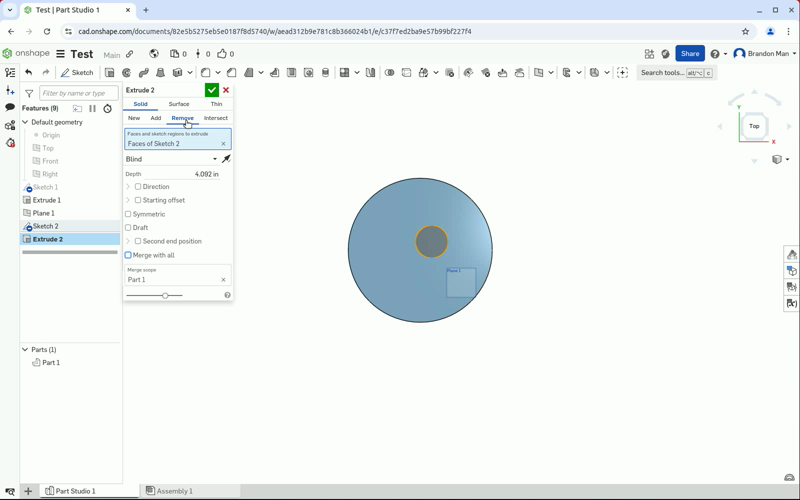
key(space)
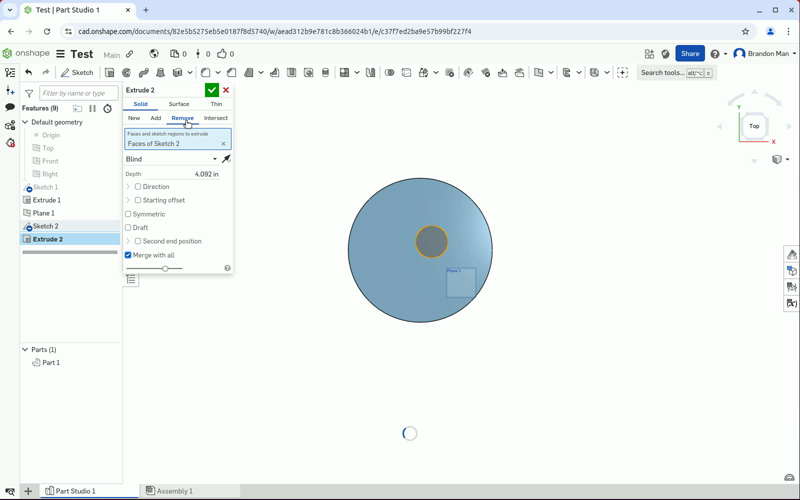
key(enter)
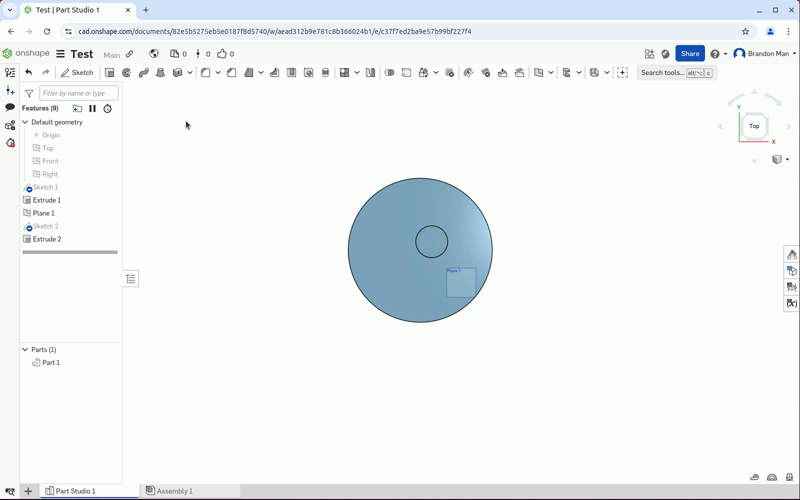
key(shift+h)
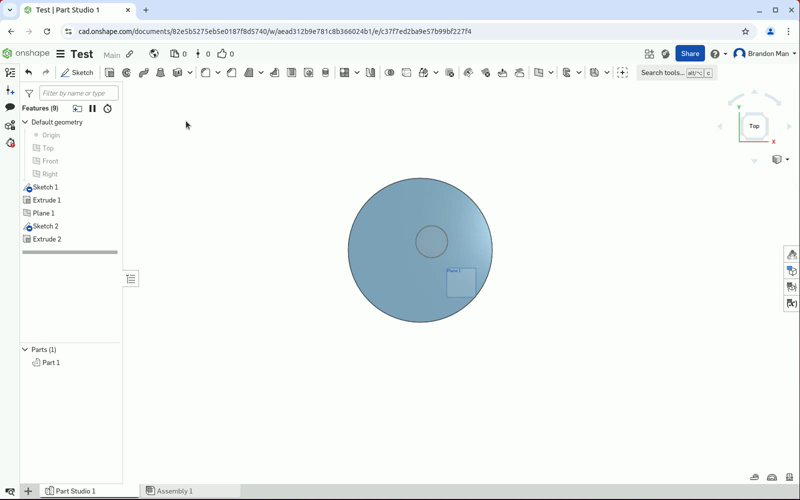
key(shift+h)
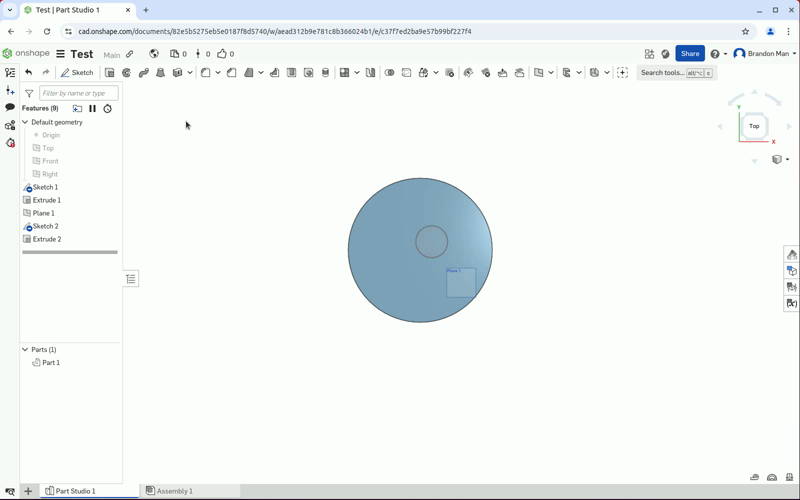
key(shift+7)
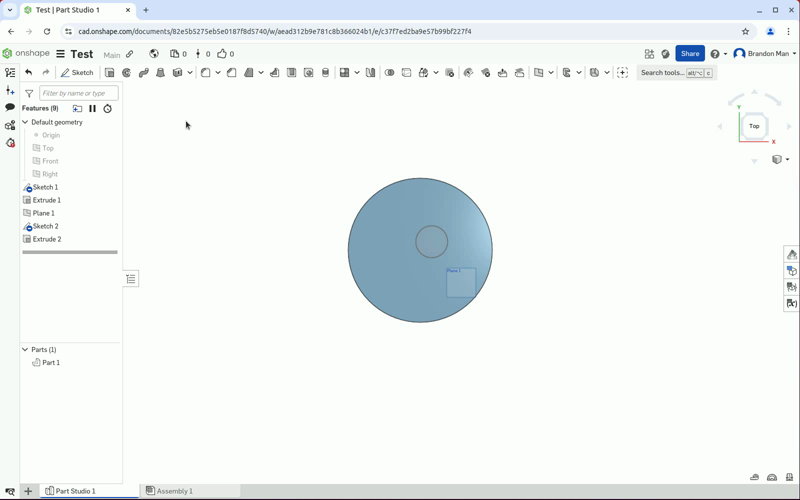
key(up, 3)
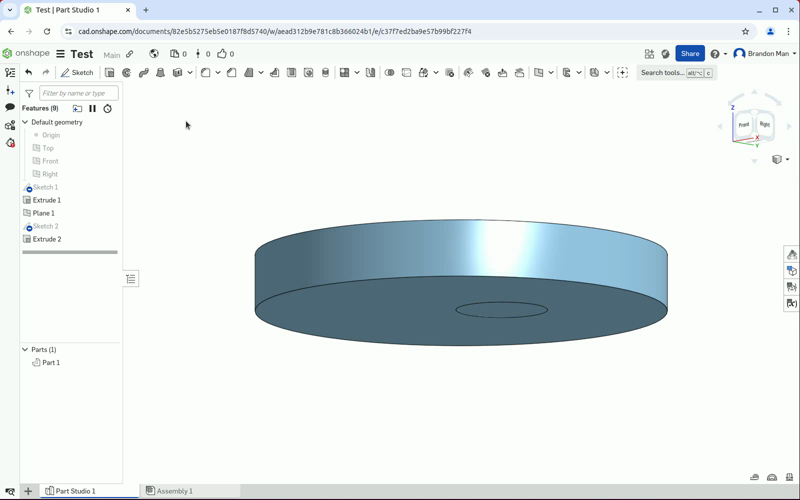
key(left, 3)
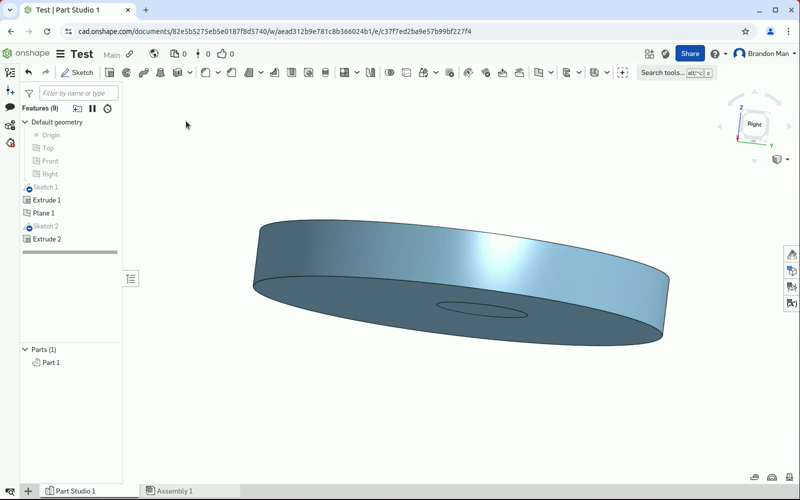
key(right, 3)
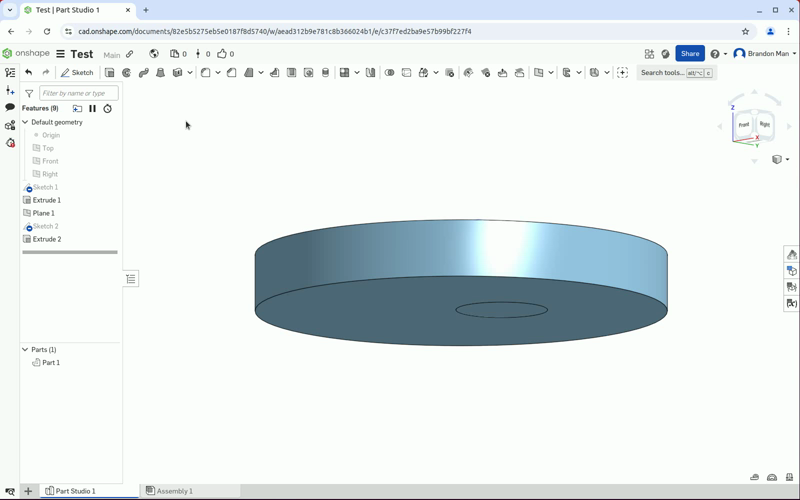
key(down, 3)
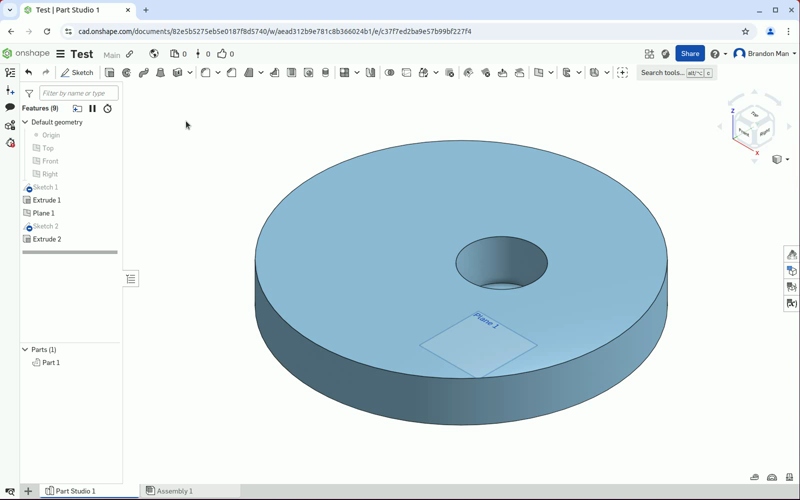
mouse_move(73, 189)
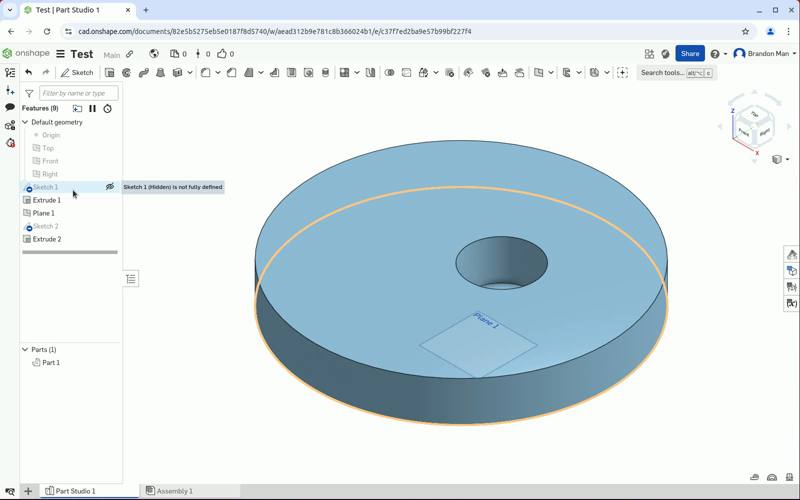
click(73, 189)